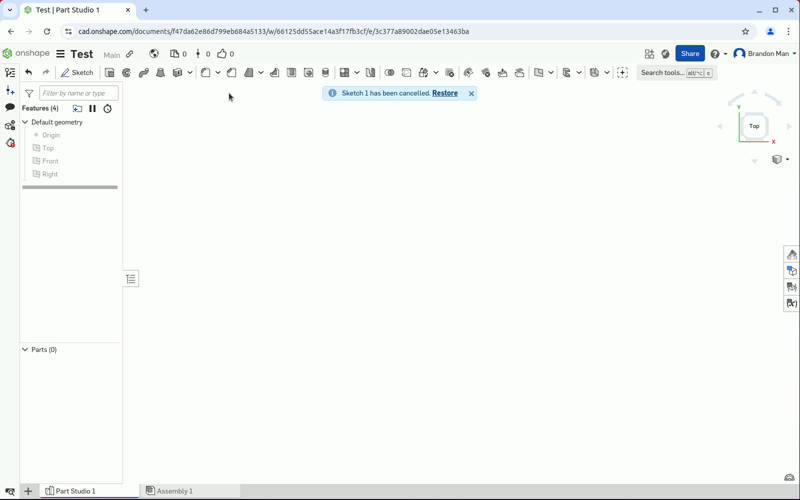
key(shift+h)
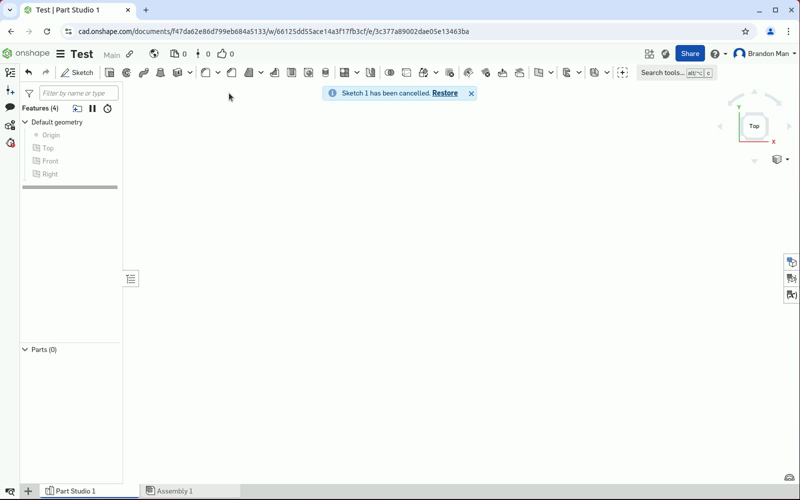
key(shift+s)
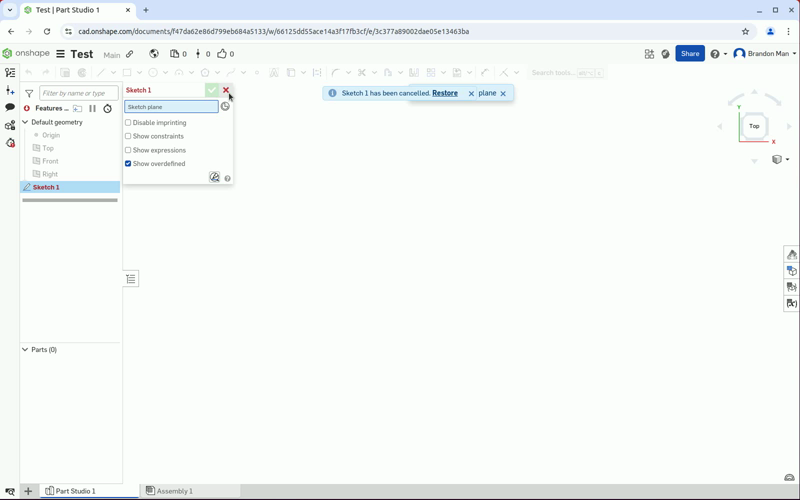
mouse_move(73, 150)
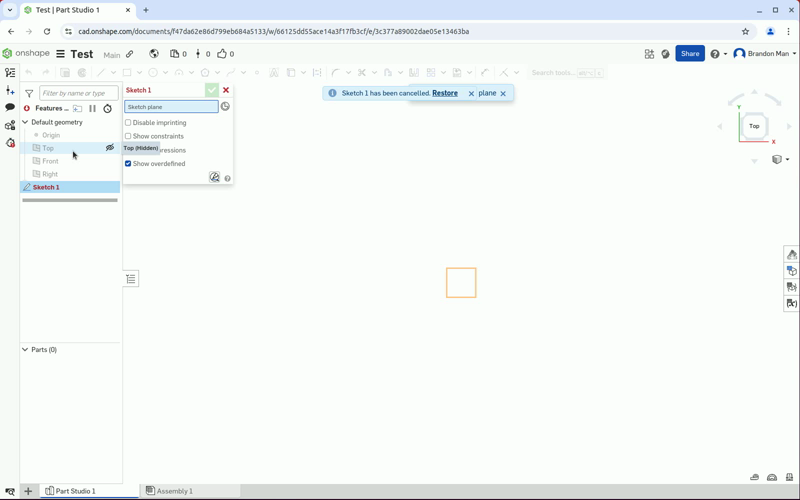
click(73, 150)
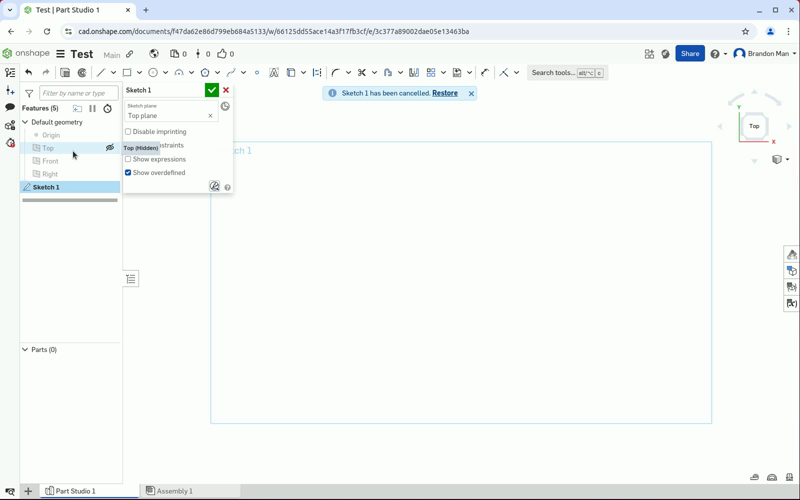
mouse_move(73, 352)
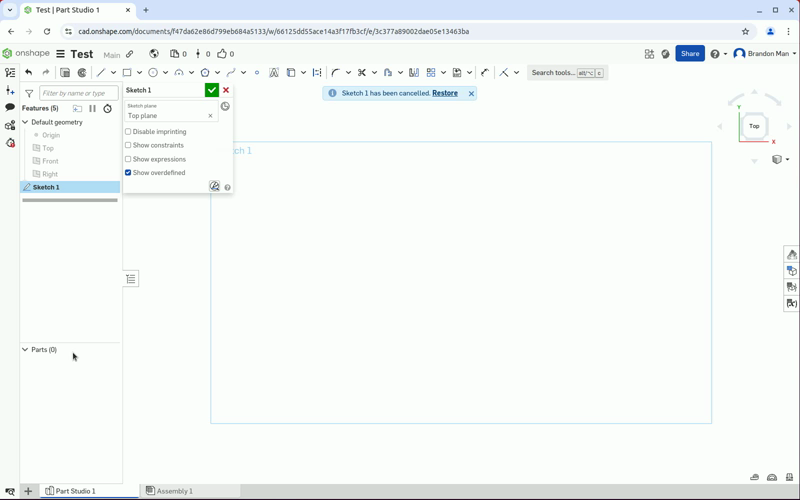
key(y)
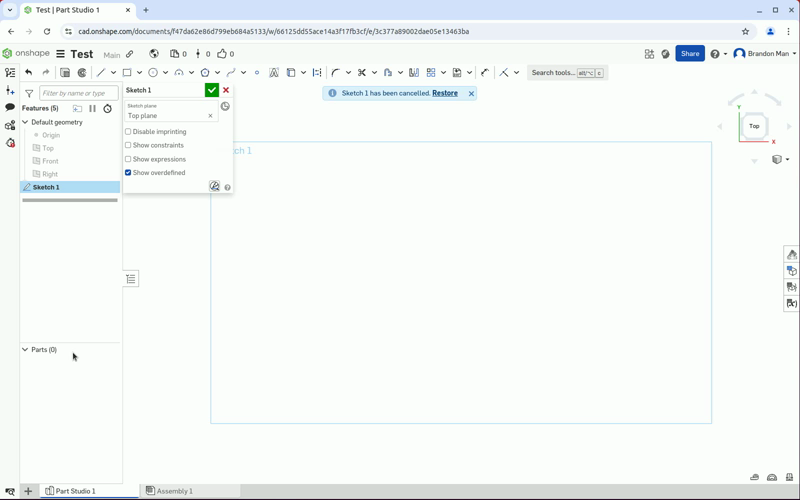
key(l)
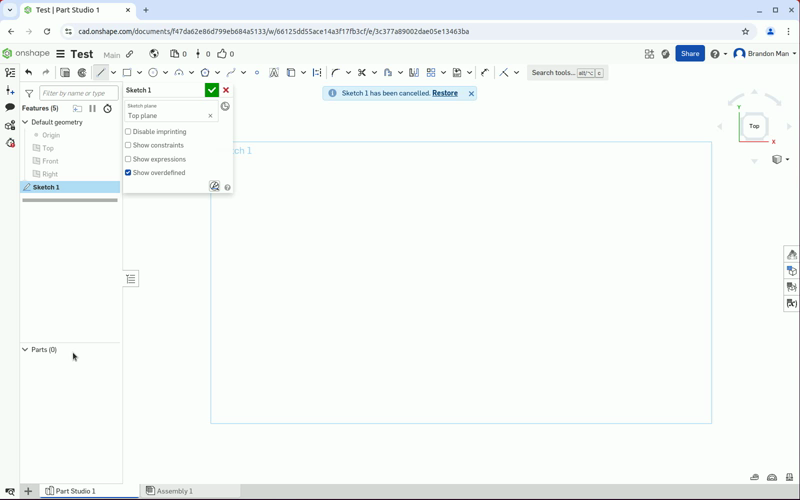
key_down(shift)
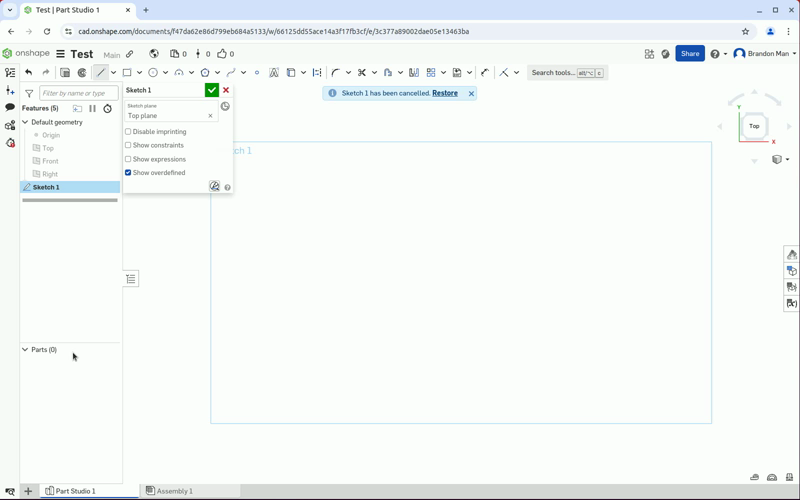
mouse_move(418, 333)
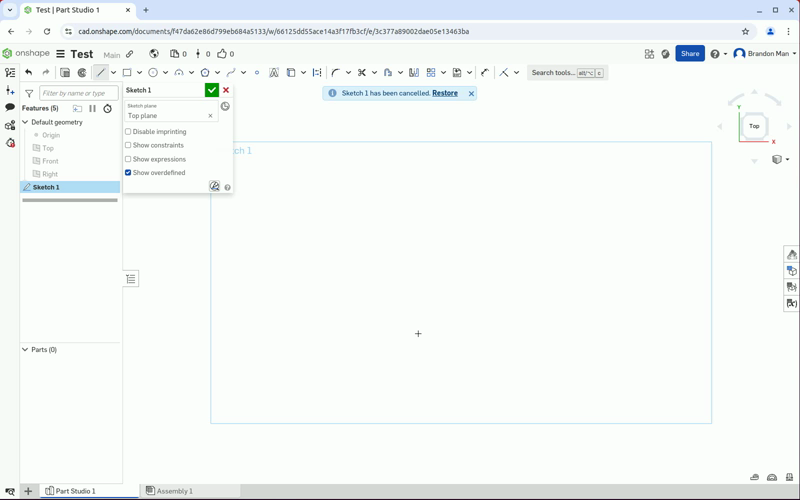
click(418, 333)
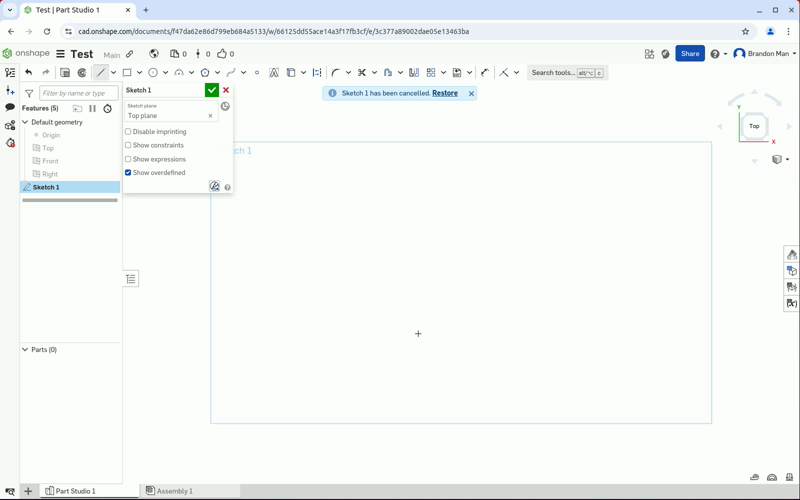
key_up(shift)
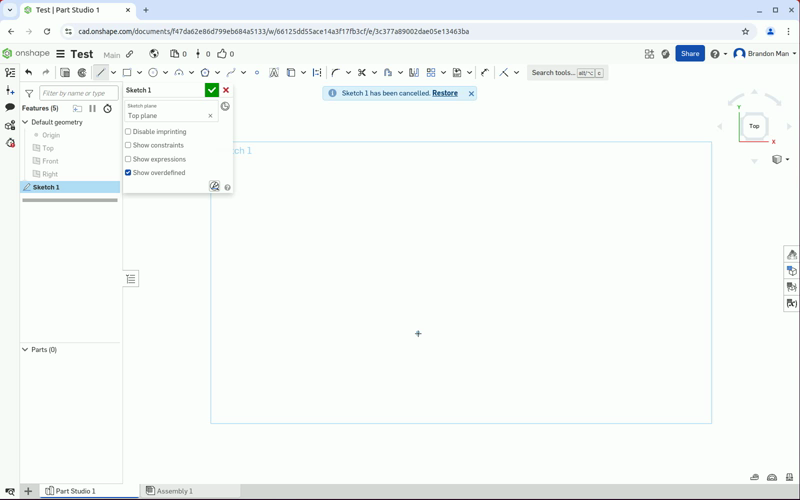
key_down(shift)
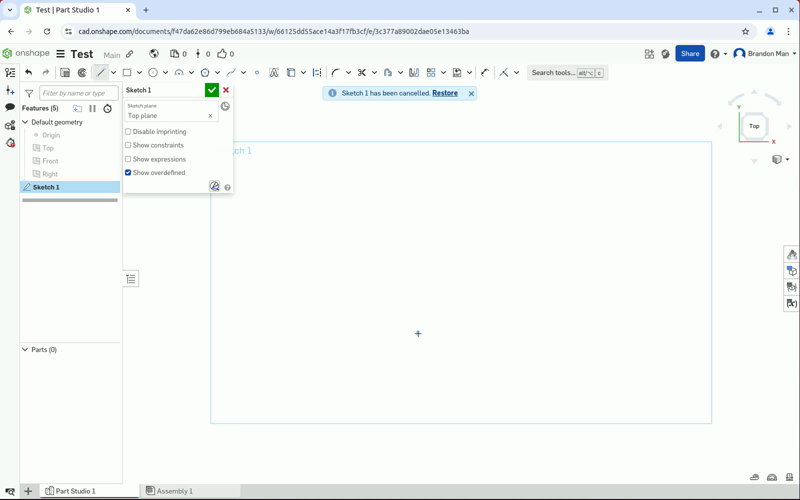
mouse_move(503, 333)
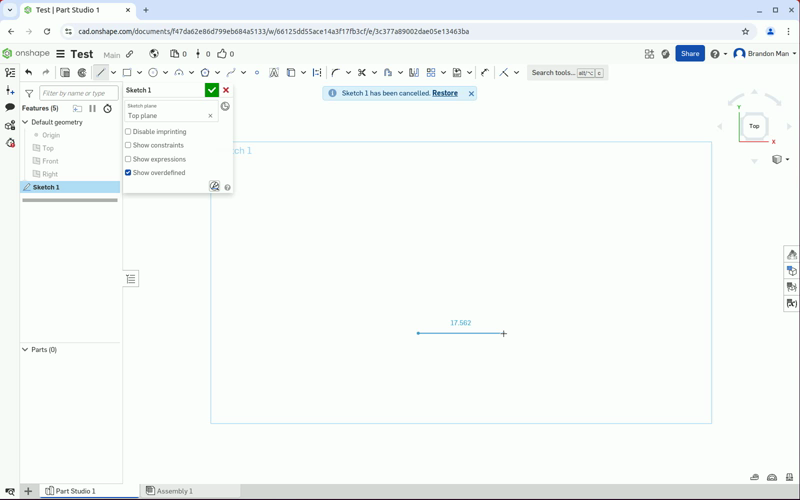
click(503, 333)
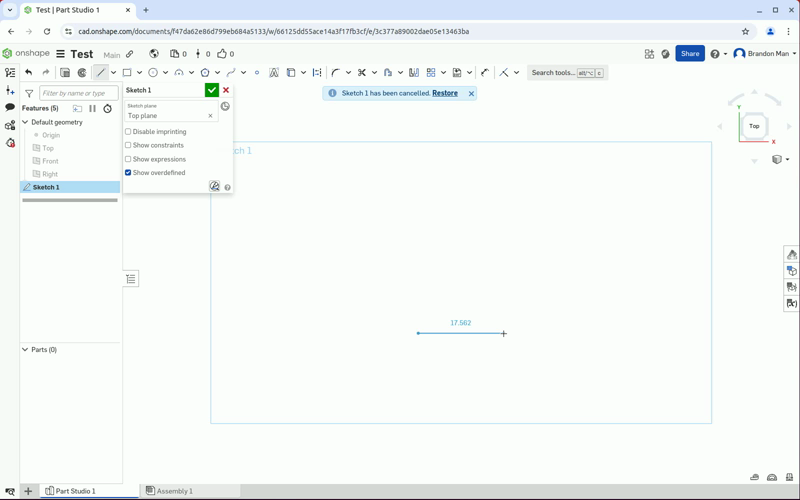
key_up(shift)
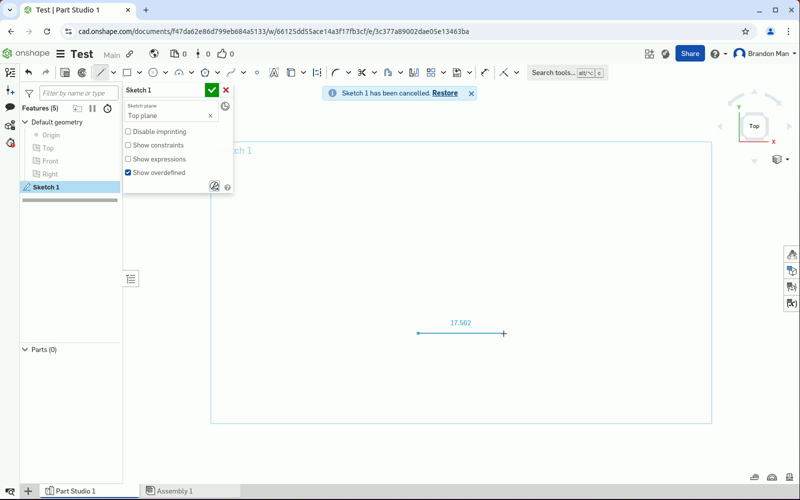
key_down(shift)
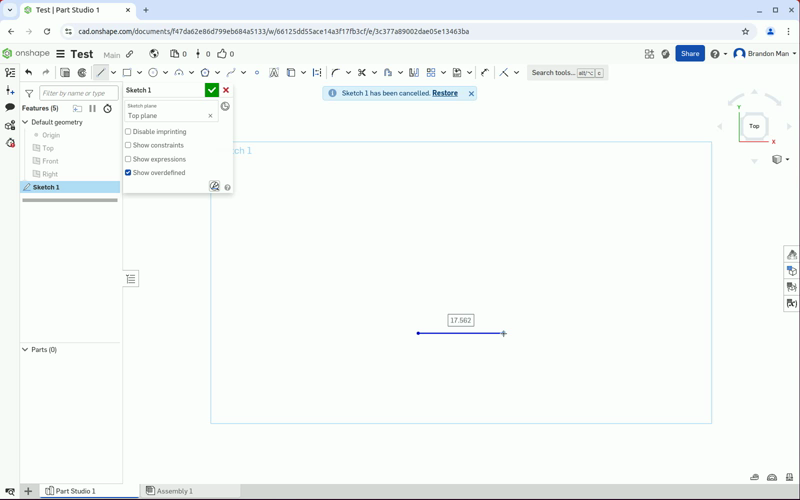
mouse_move(503, 233)
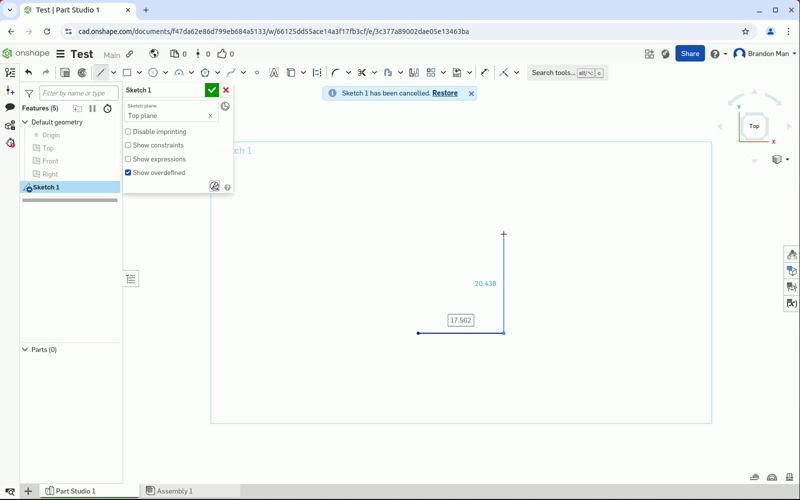
click(503, 233)
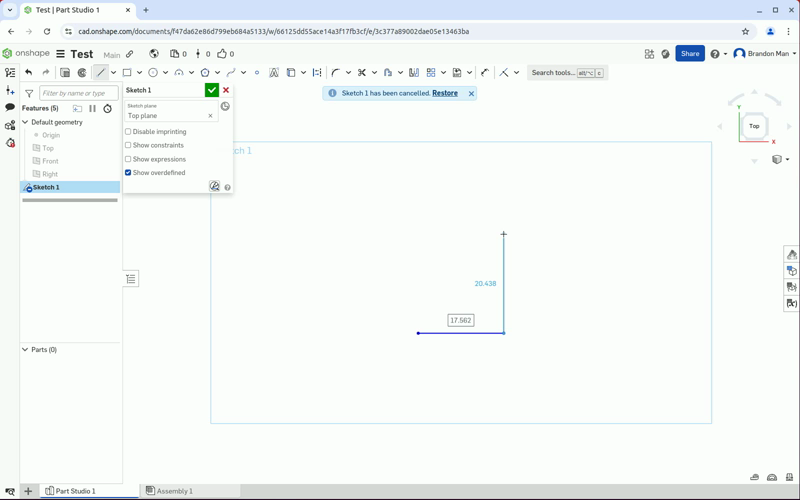
key_up(shift)
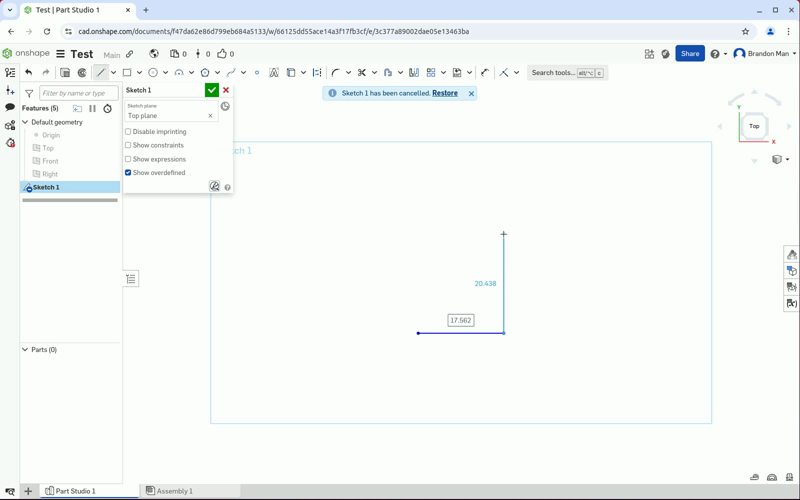
key_down(shift)
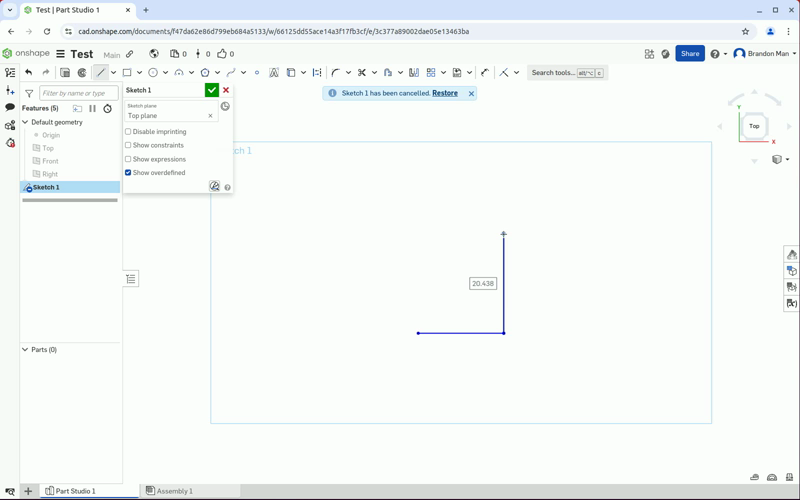
mouse_move(418, 233)
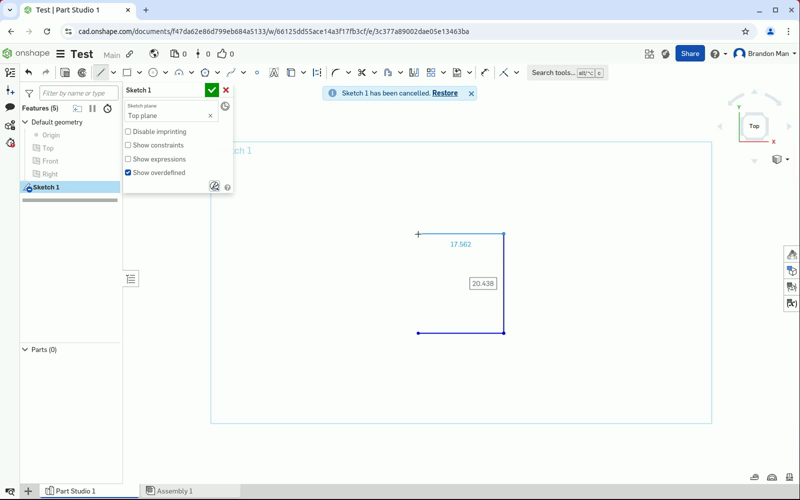
click(418, 233)
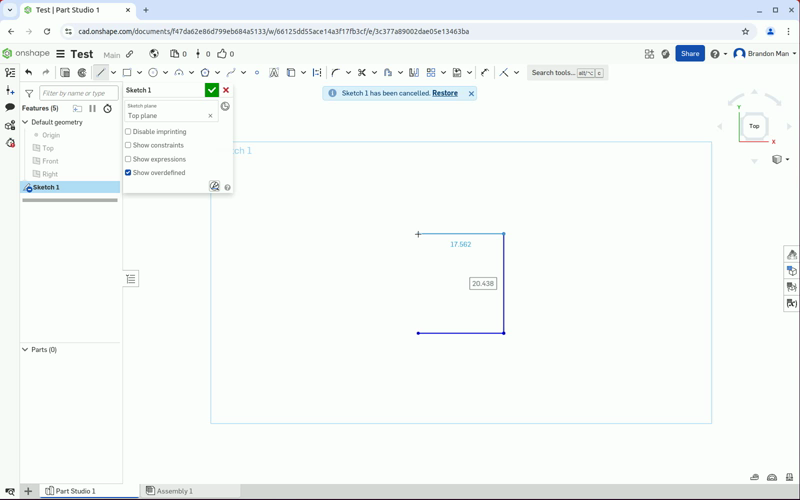
key_up(shift)
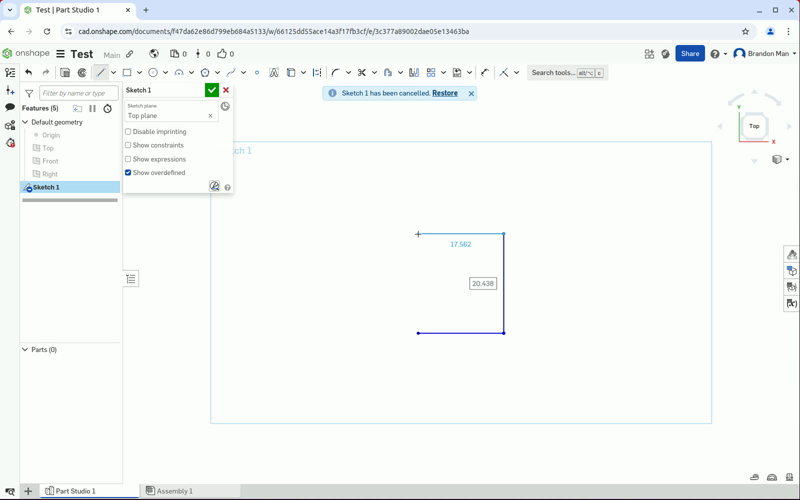
key_down(shift)
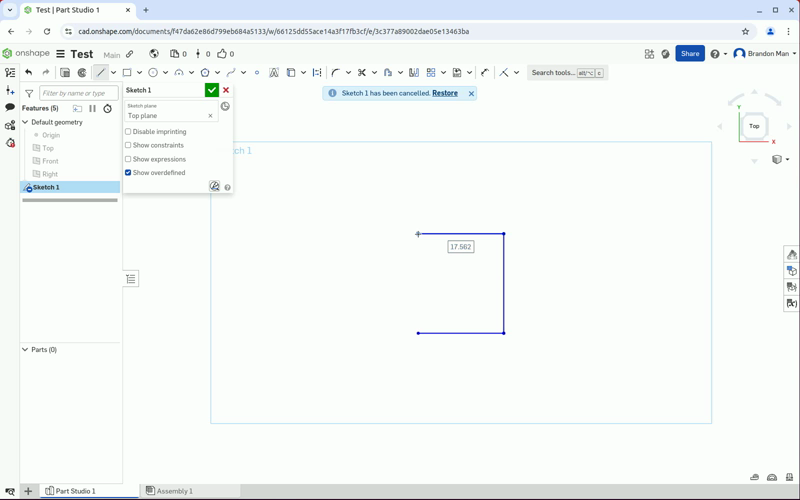
mouse_move(418, 333)
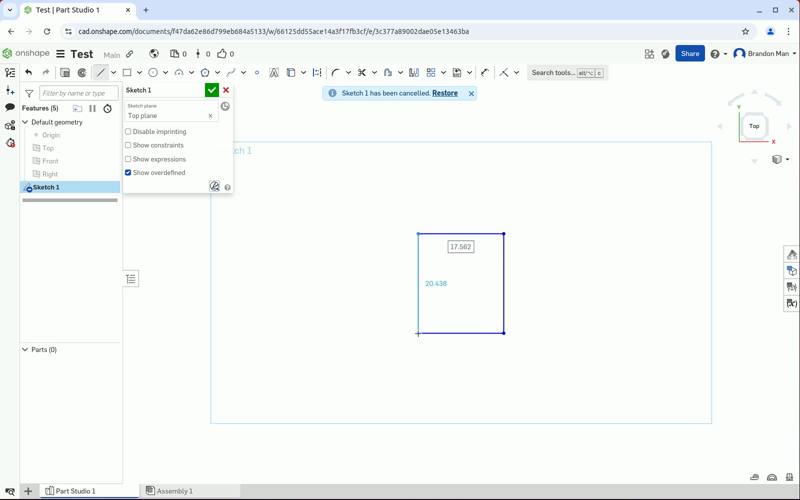
key_up(shift)
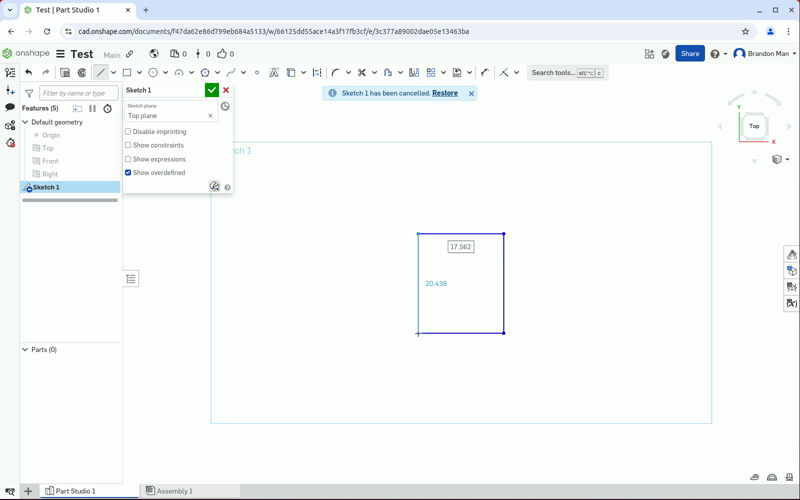
click(418, 333)
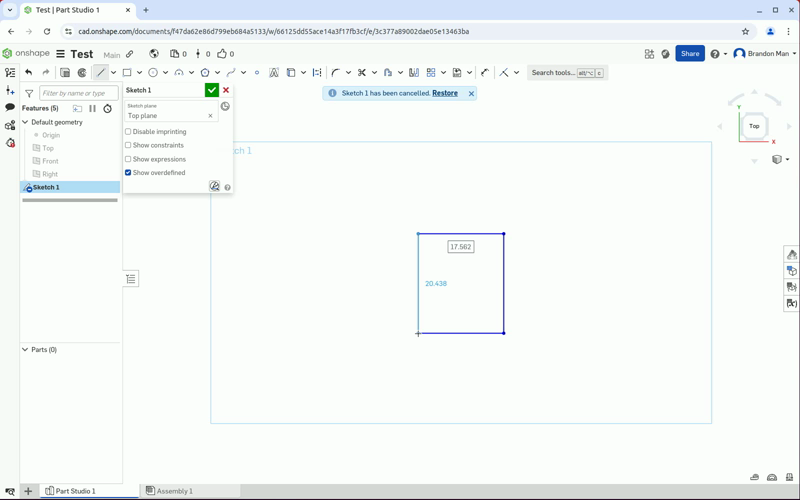
key(esc)
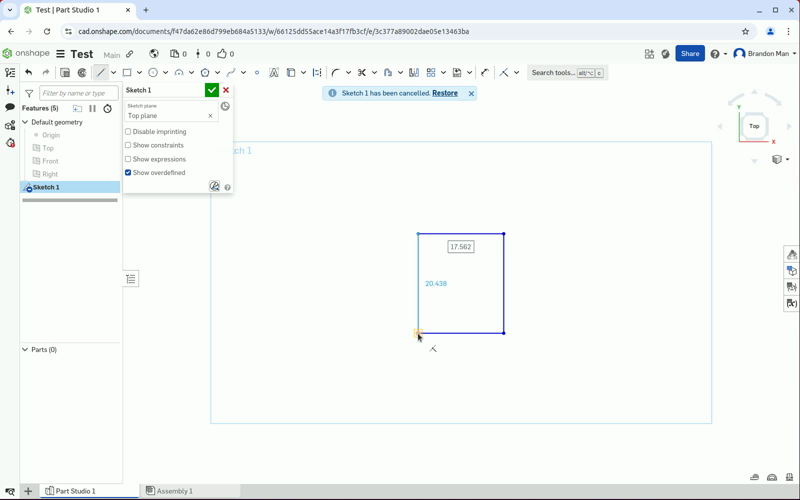
mouse_move(459, 288)
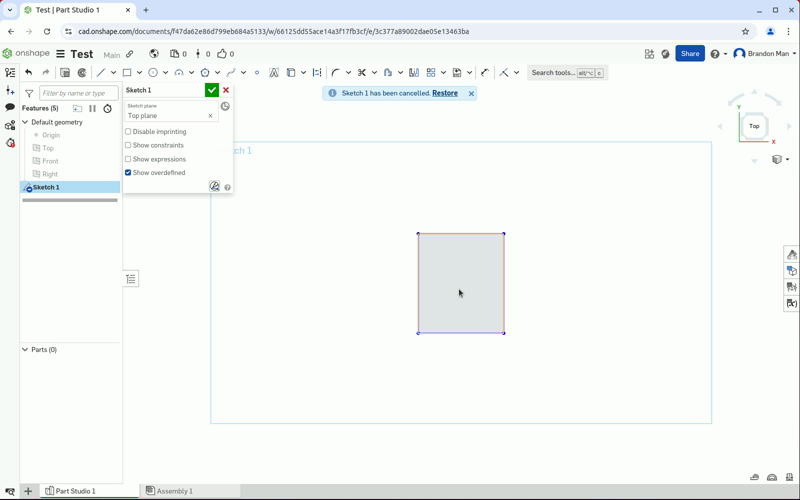
click(459, 288)
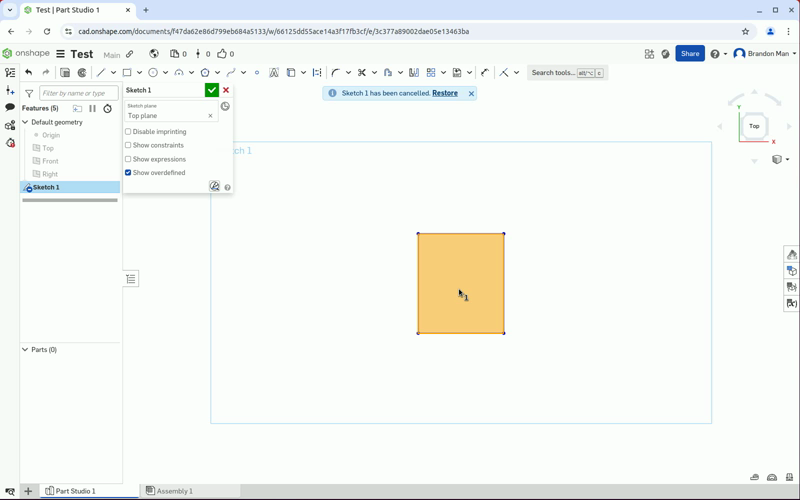
mouse_move(73, 352)
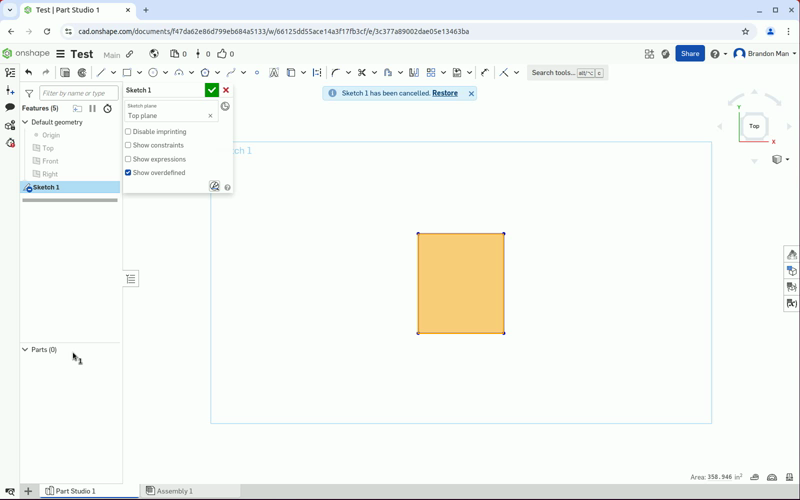
key(shift+y)
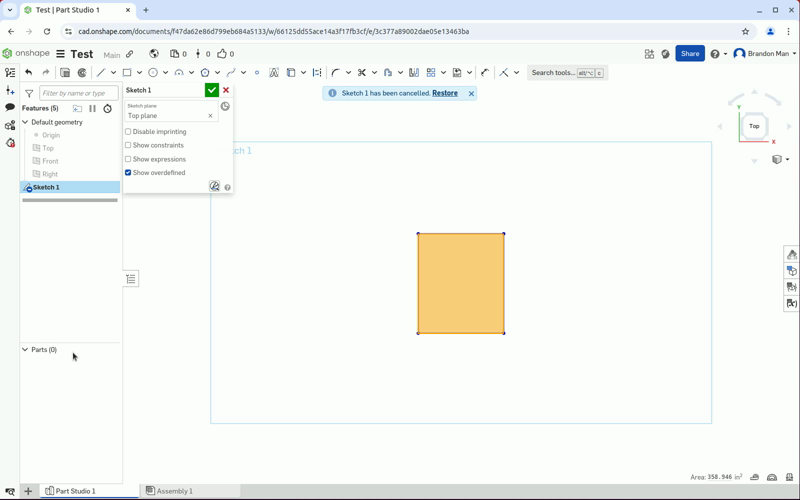
key(shift+e)
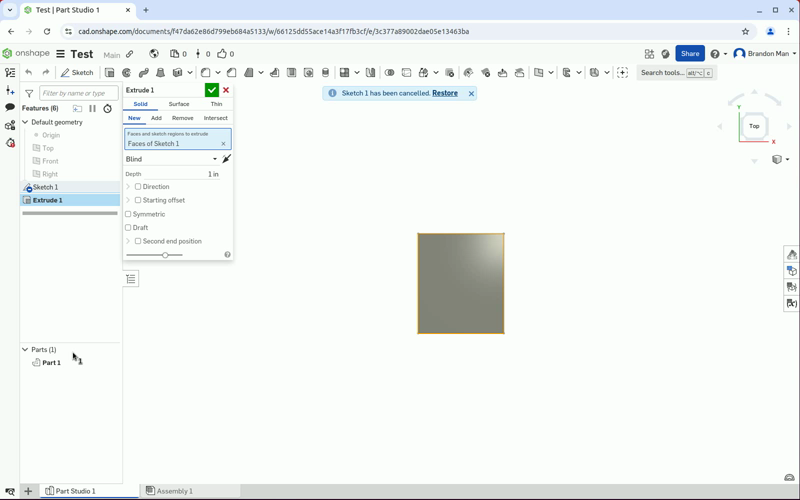
mouse_move(143, 106)
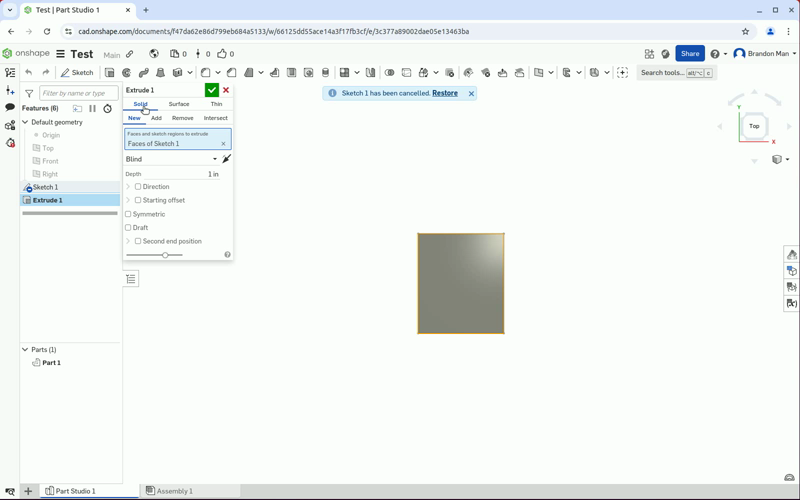
click(143, 106)
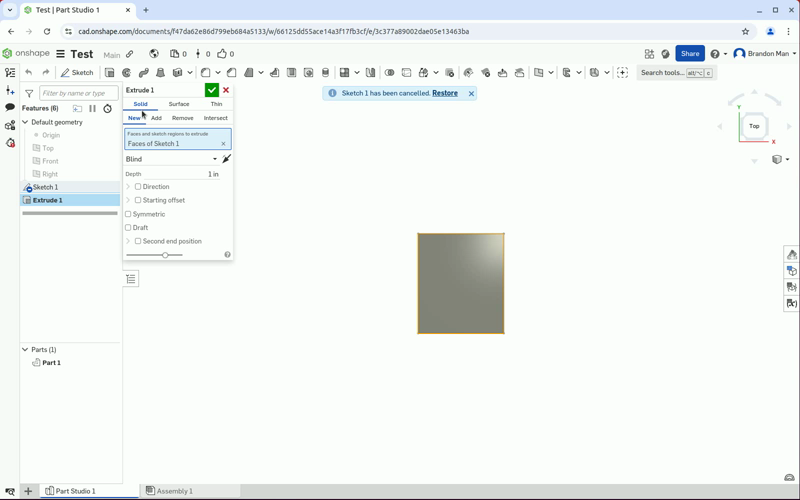
mouse_move(137, 120)
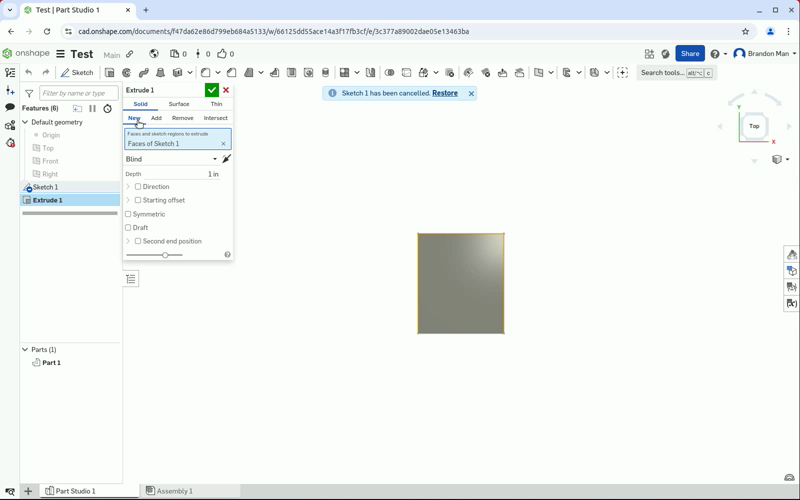
click(137, 120)
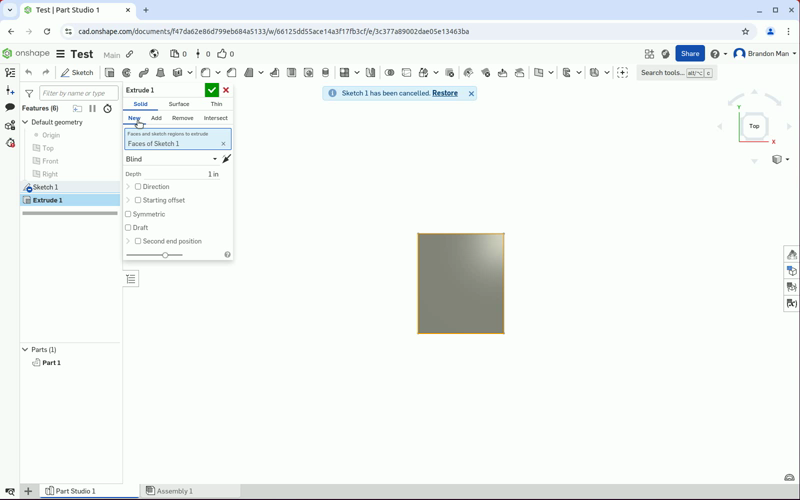
key(tab, 4)
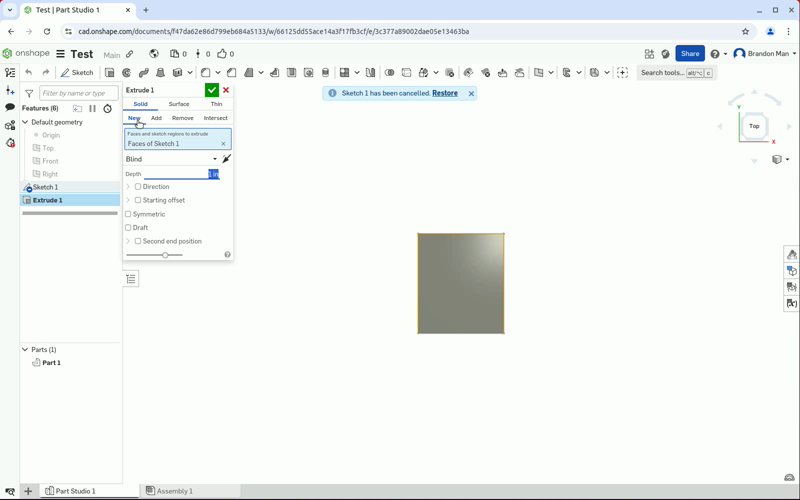
text(5.055)
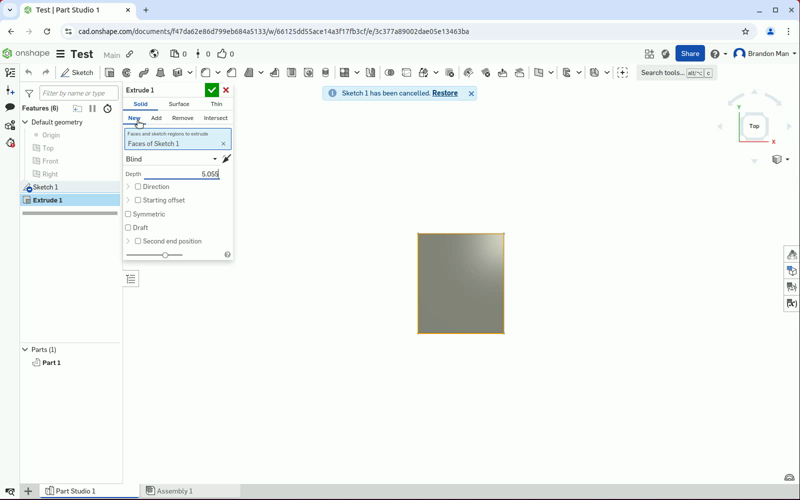
key(enter)
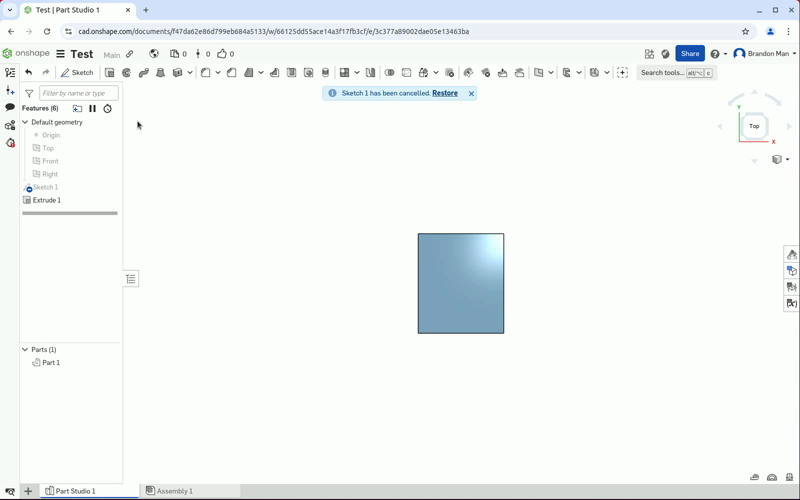
key(shift+h)
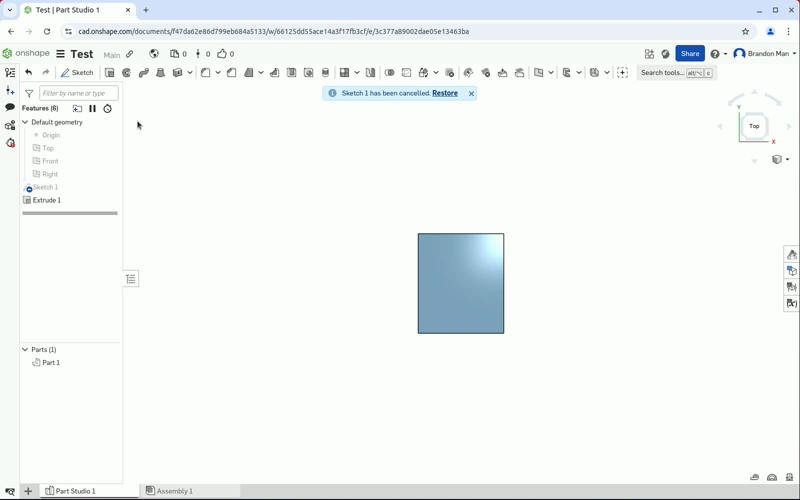
key(shift+h)
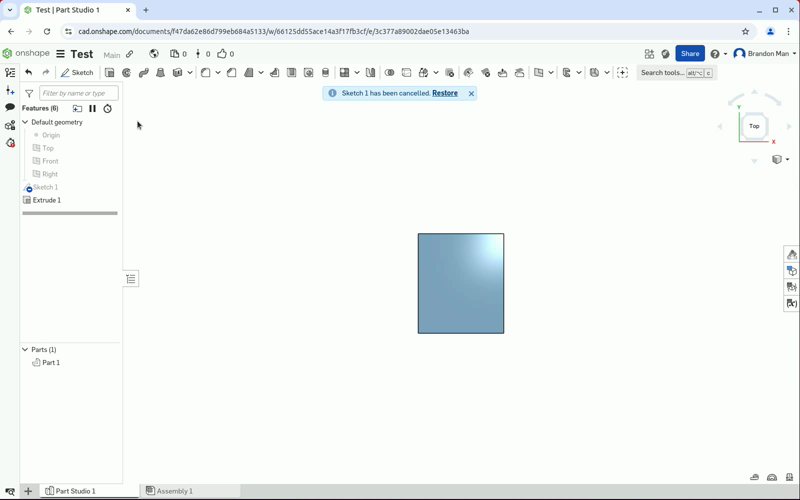
mouse_move(73, 189)
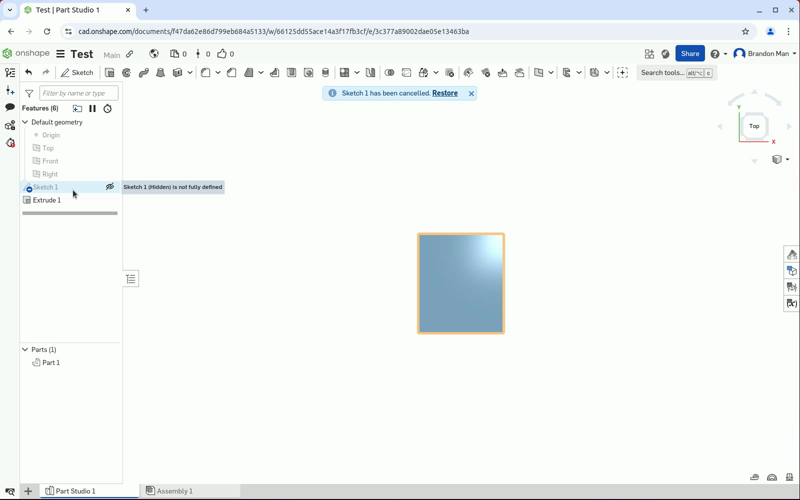
click(73, 189)
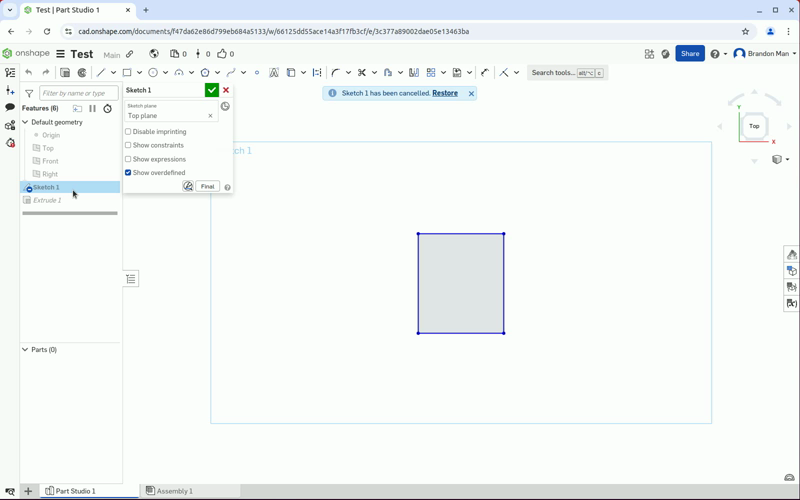
mouse_move(229, 92)
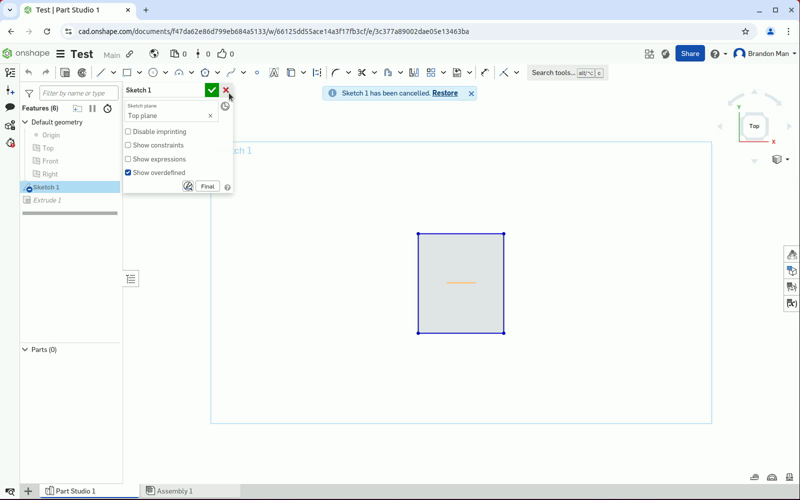
click(229, 92)
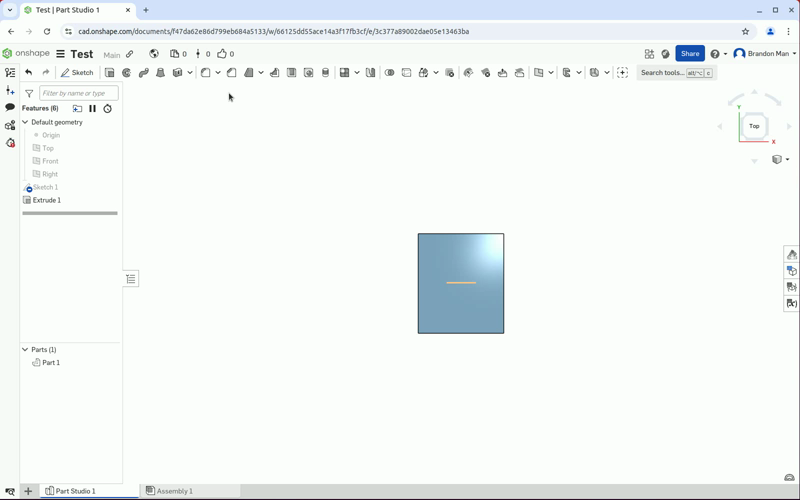
mouse_move(541, 75)
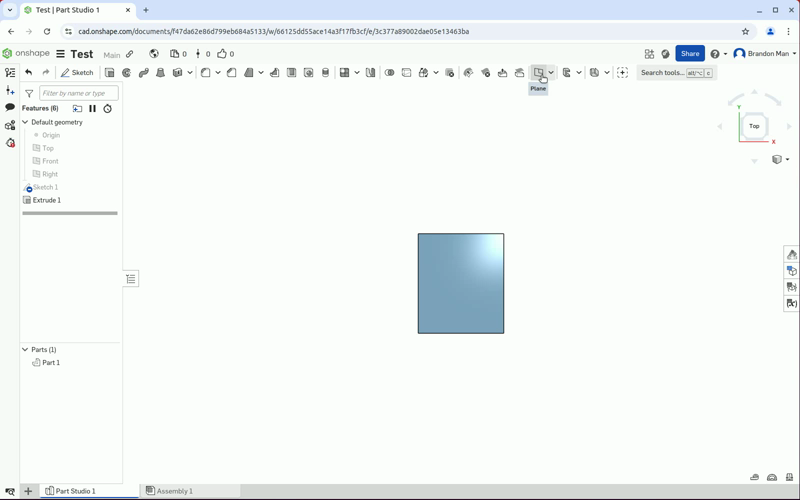
click(541, 75)
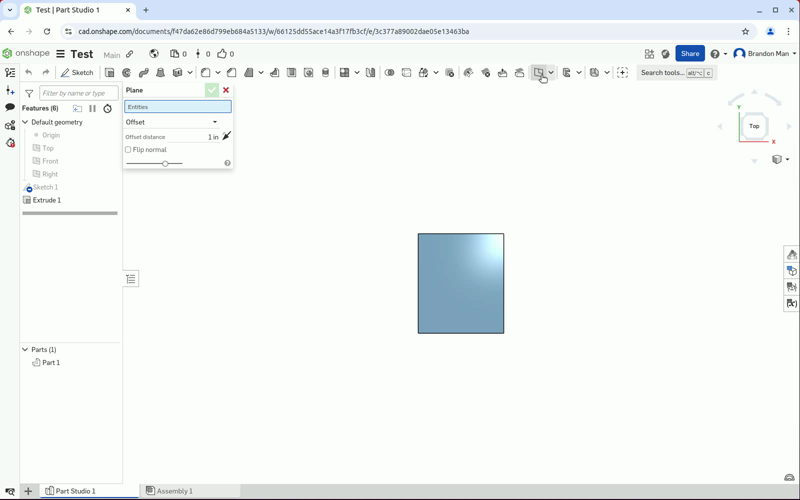
mouse_move(73, 150)
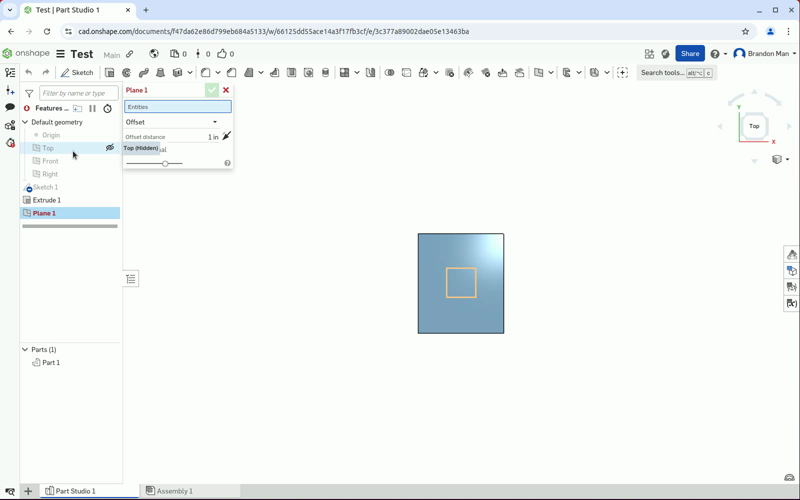
click(73, 150)
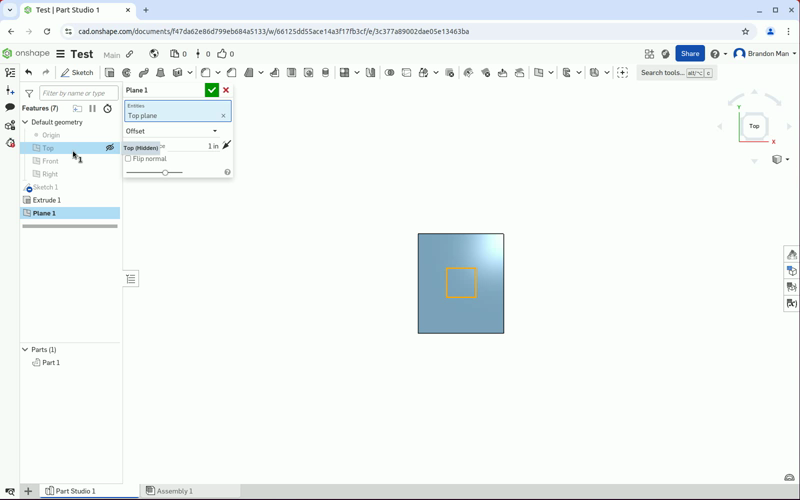
key(tab, 2)
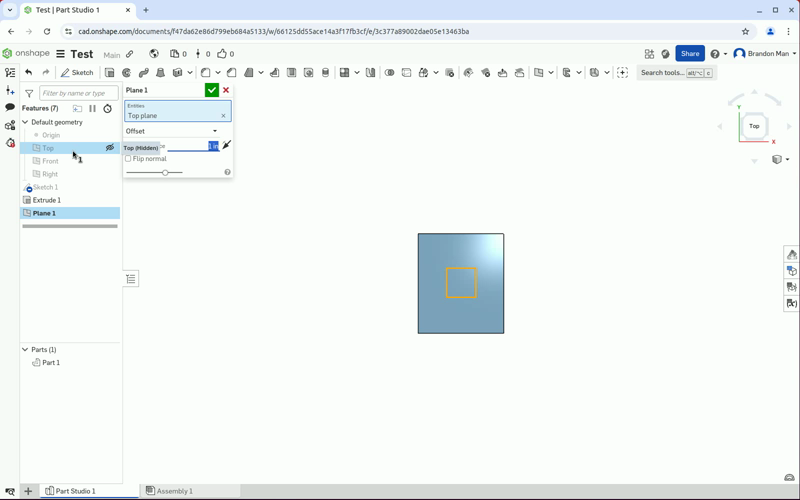
text(5.053)
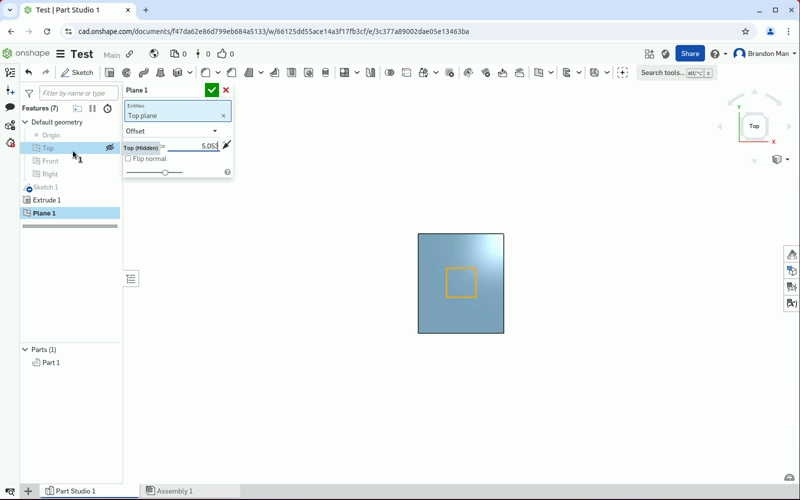
key(enter, 2)
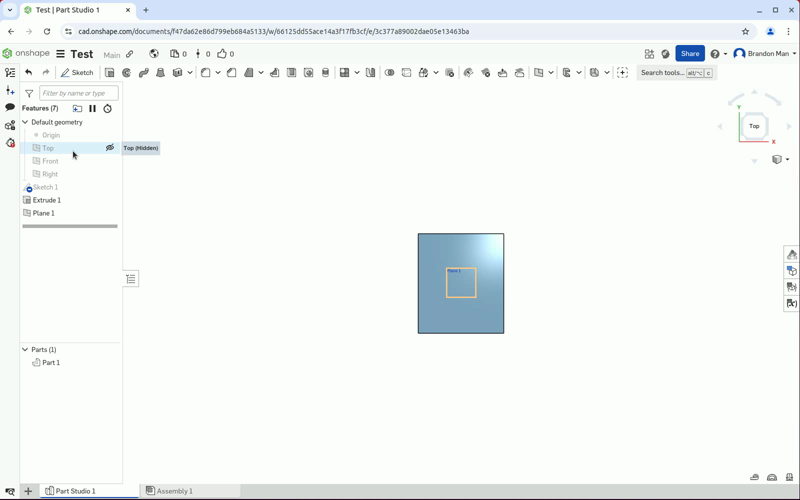
key(shift+s)
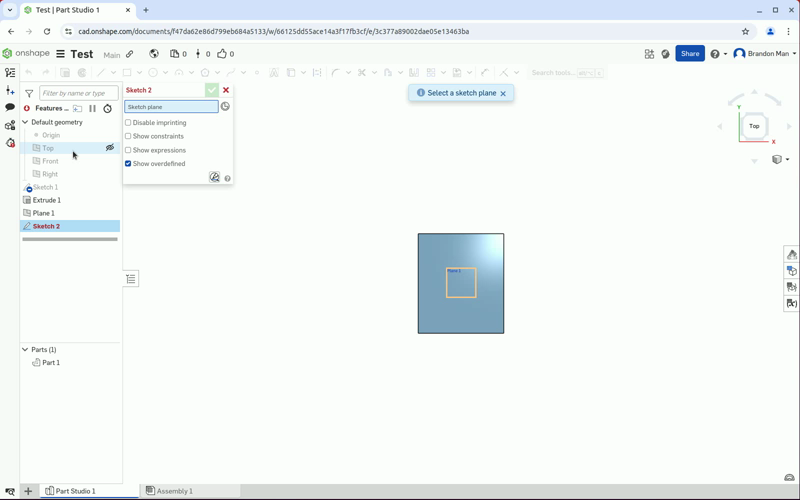
mouse_move(73, 215)
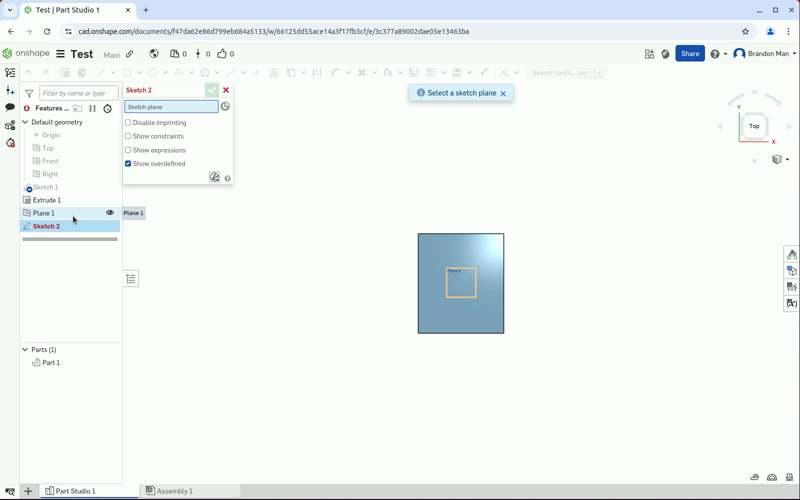
click(73, 215)
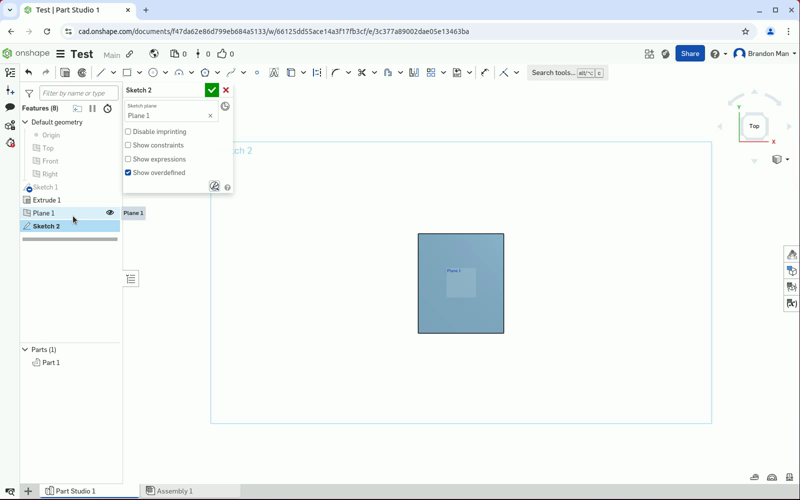
mouse_move(73, 352)
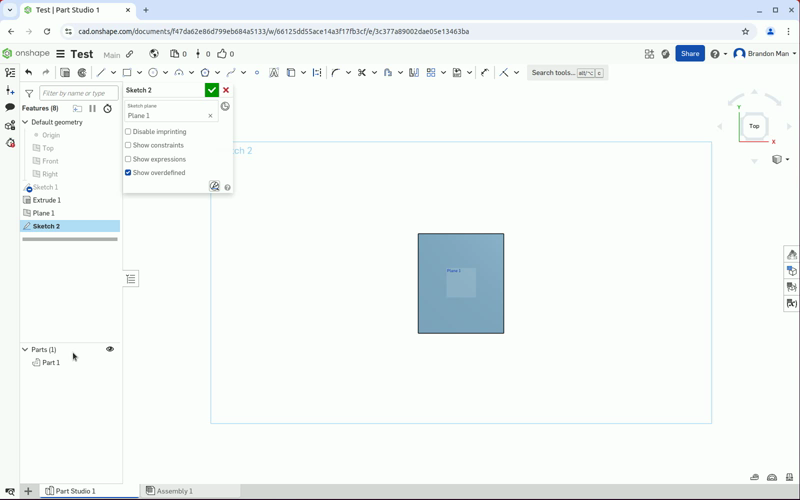
key(y)
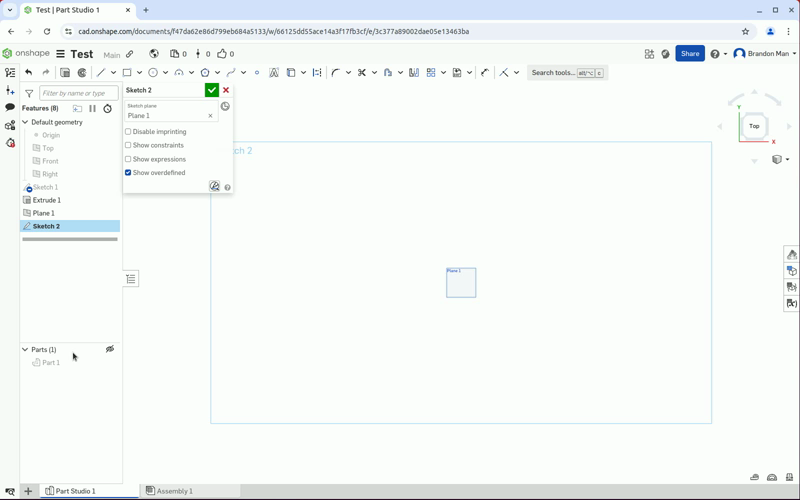
key(l)
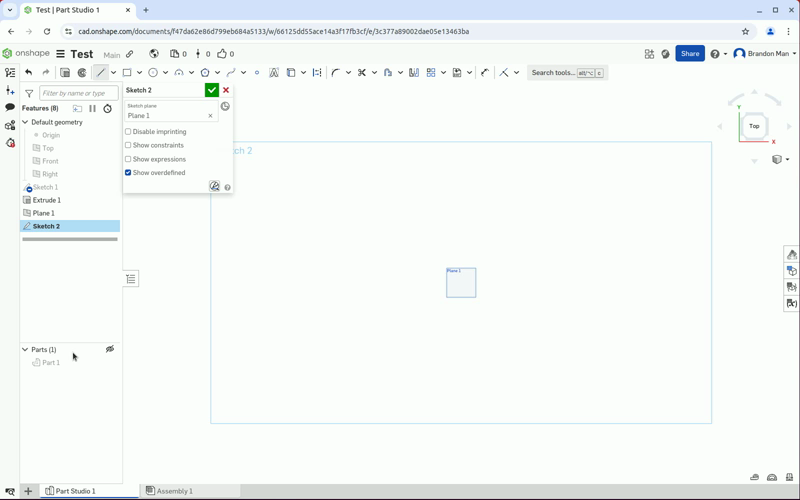
key_down(shift)
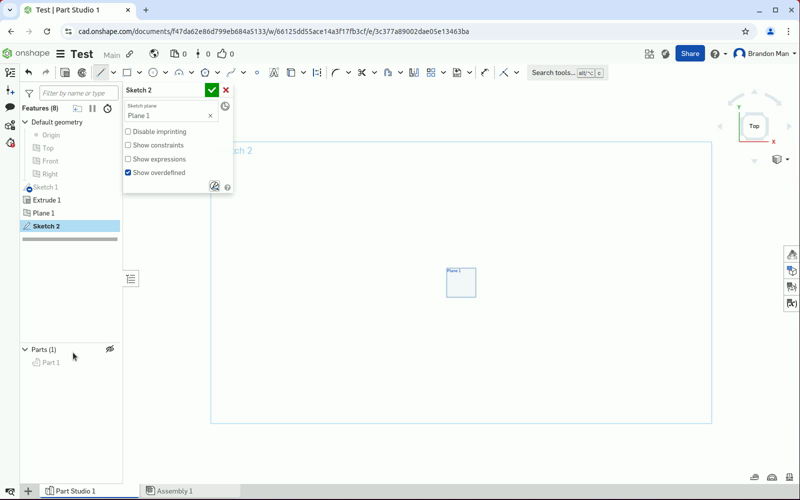
mouse_move(489, 333)
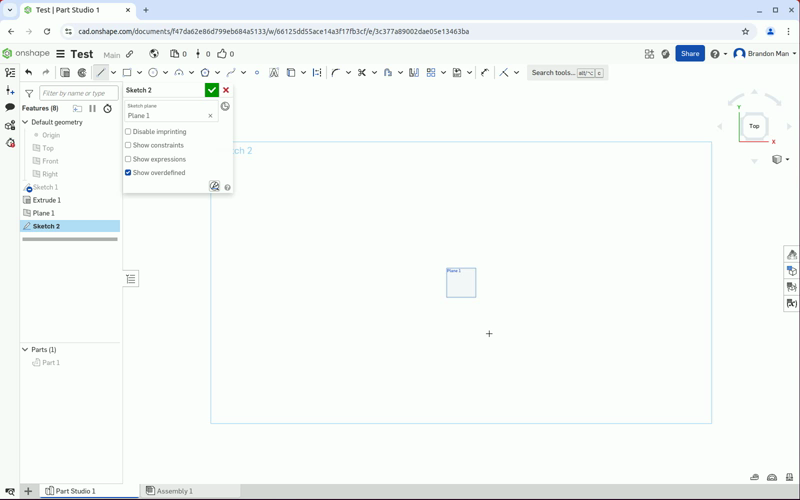
click(489, 333)
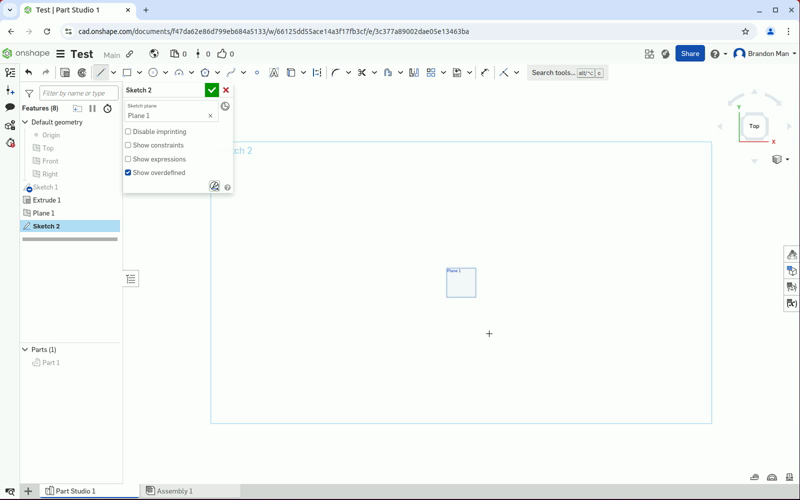
key_up(shift)
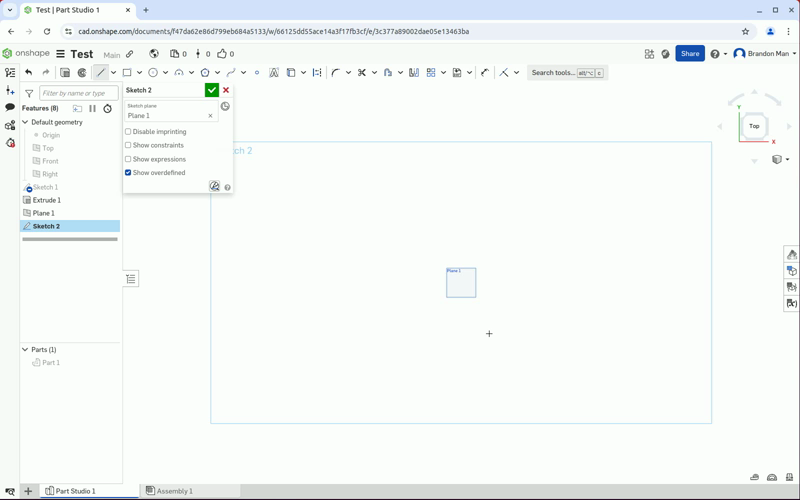
key_down(shift)
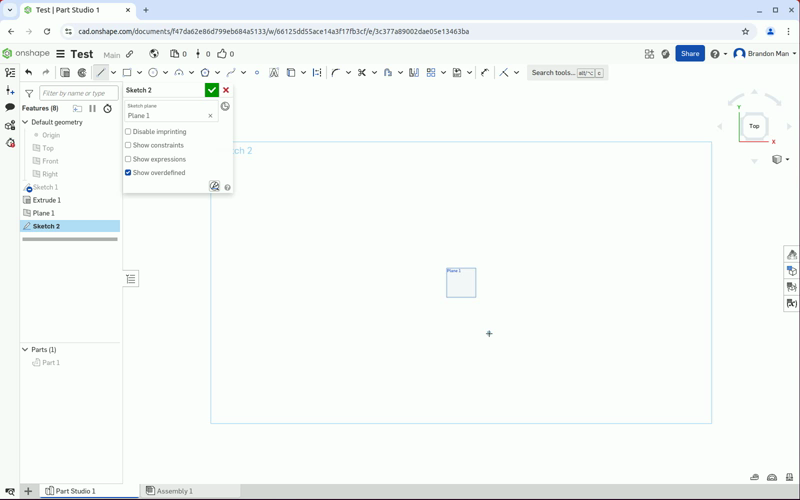
mouse_move(519, 333)
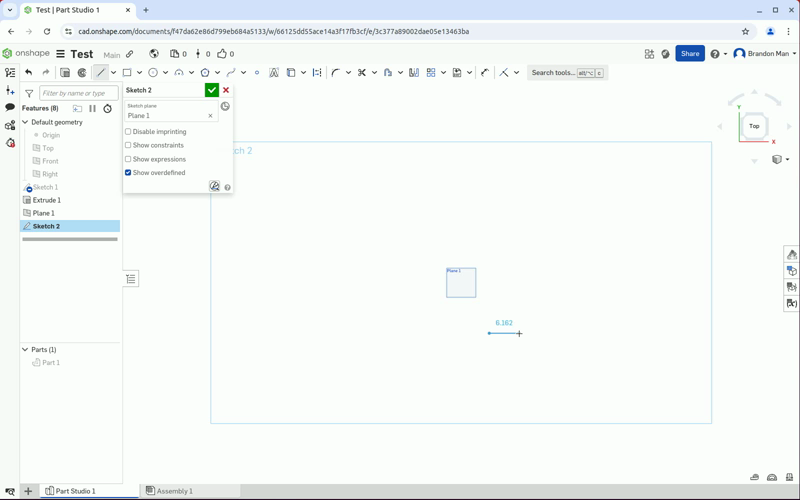
mouse_move(505, 333)
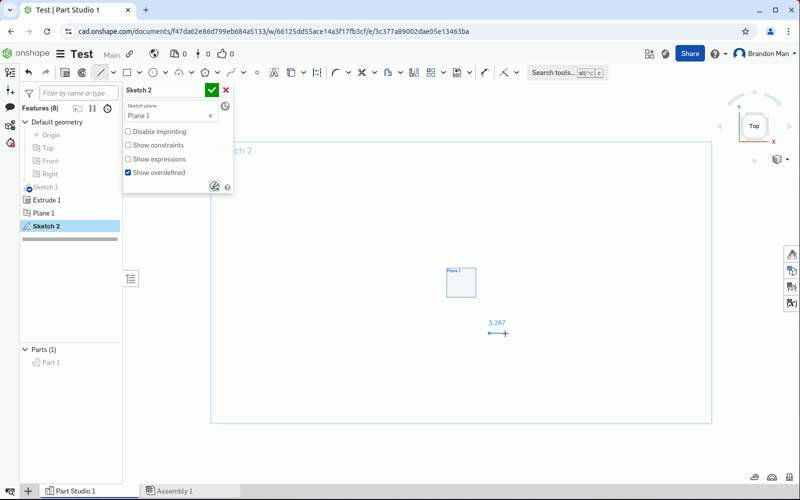
click(505, 333)
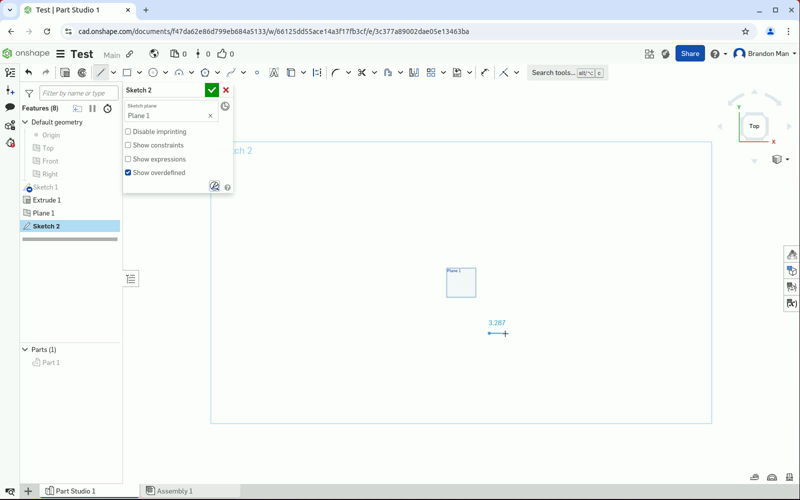
key_up(shift)
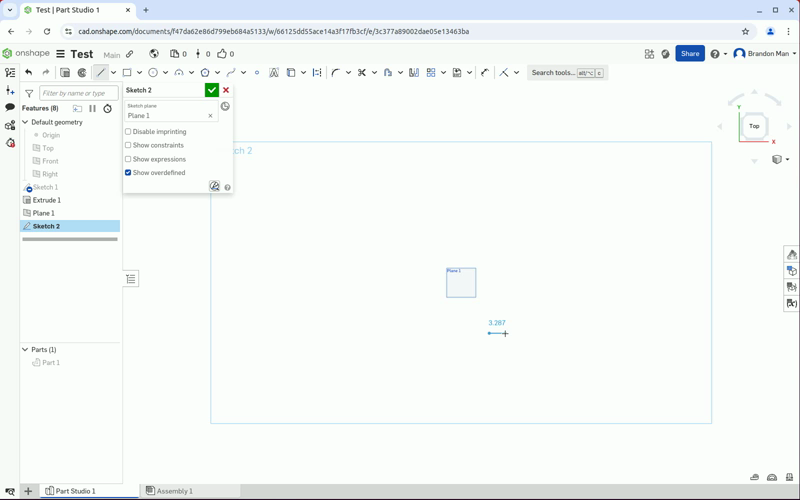
key_down(shift)
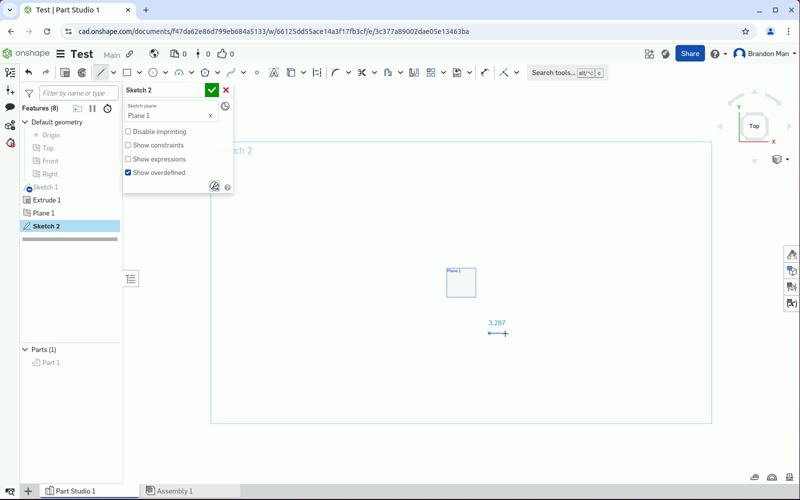
mouse_move(535, 333)
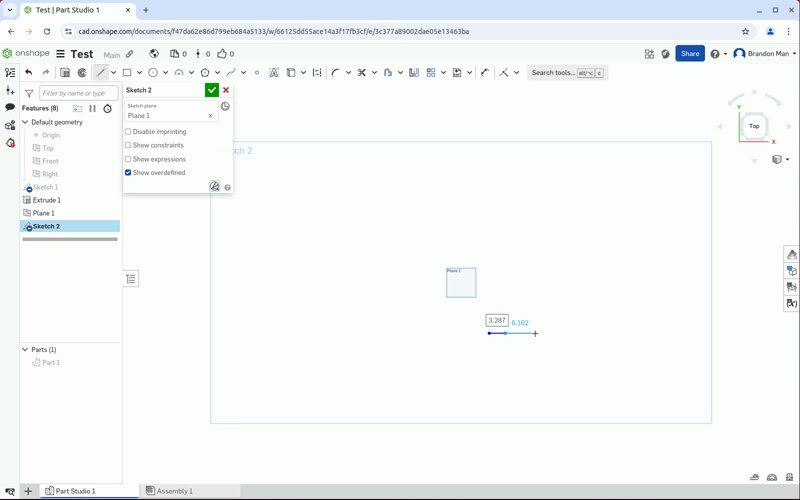
mouse_move(505, 317)
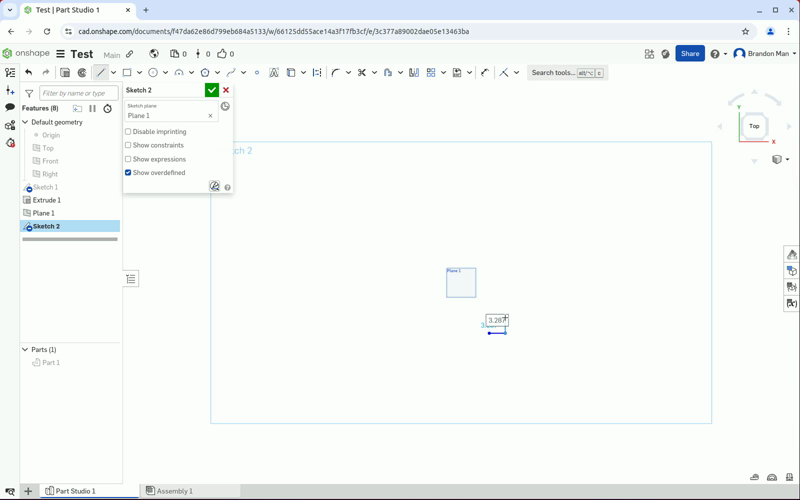
click(505, 317)
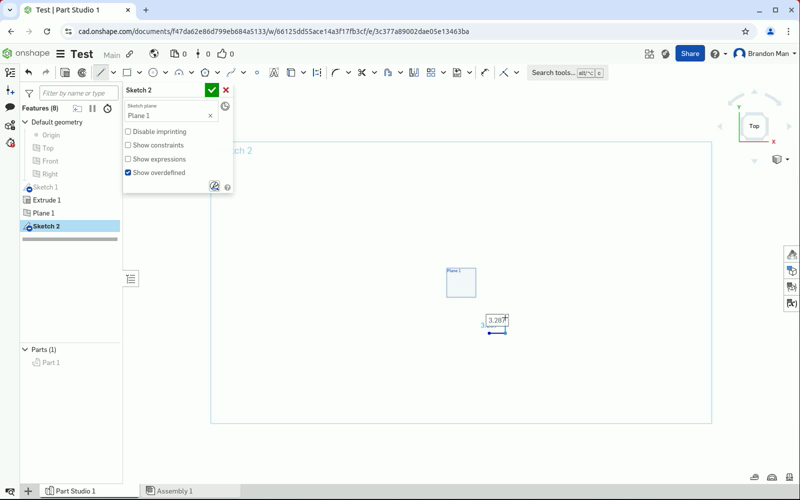
key_up(shift)
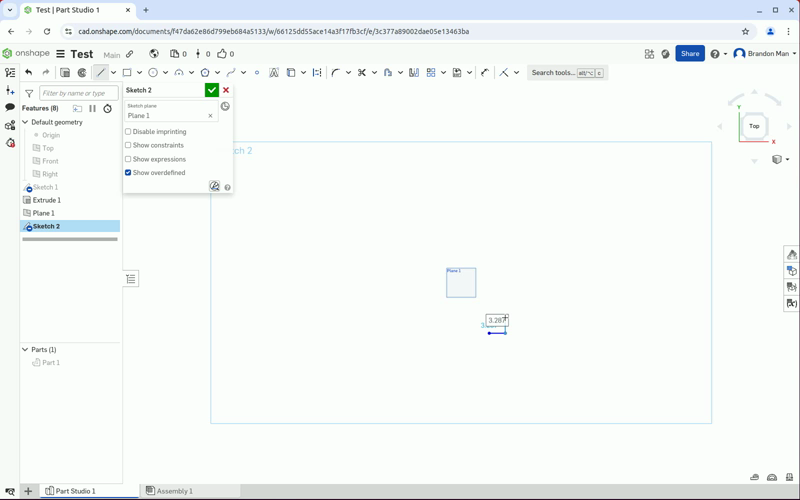
key_down(shift)
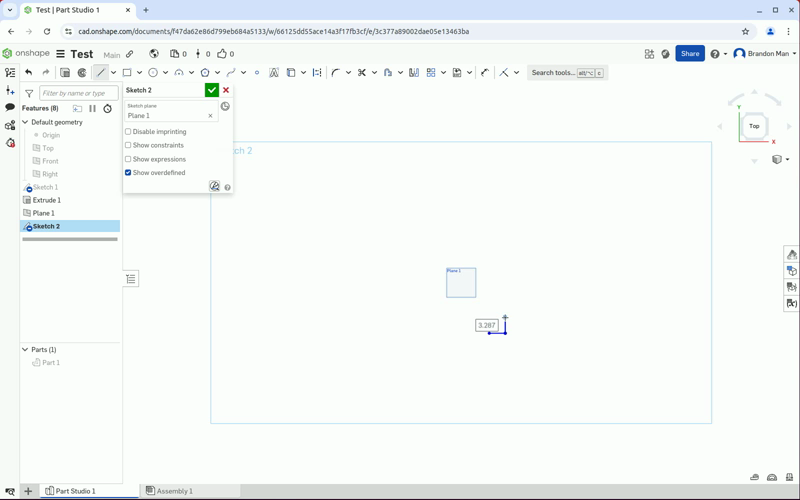
mouse_move(535, 317)
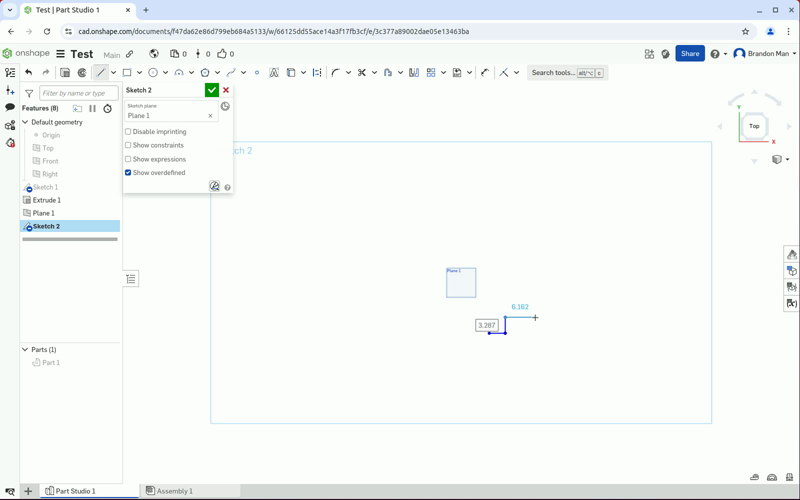
mouse_move(501, 317)
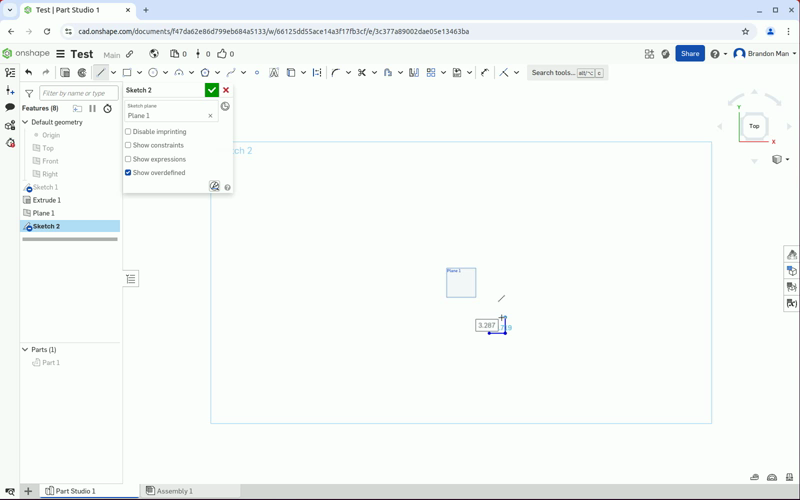
scroll(6)
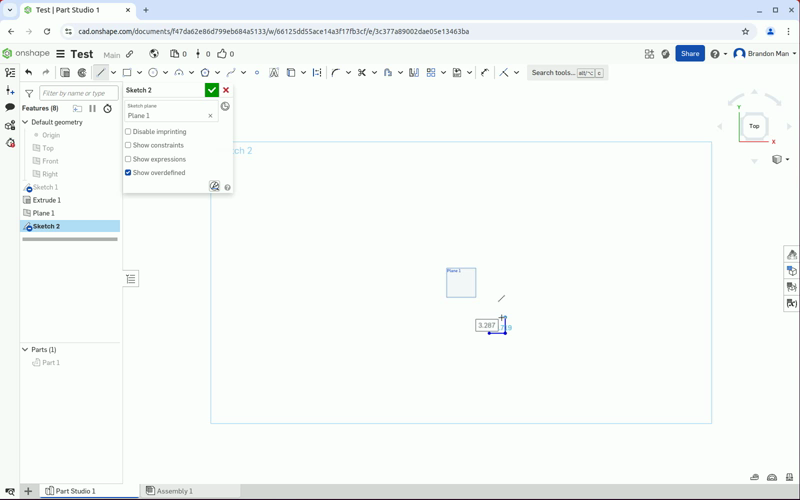
scroll(6)
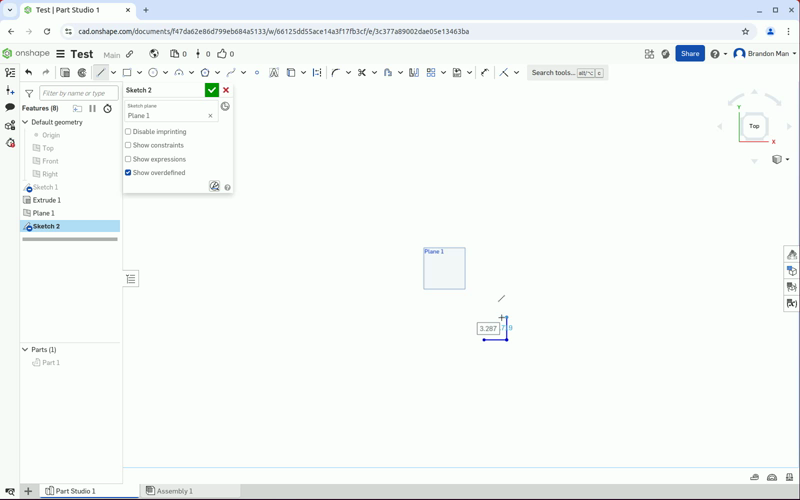
scroll(6)
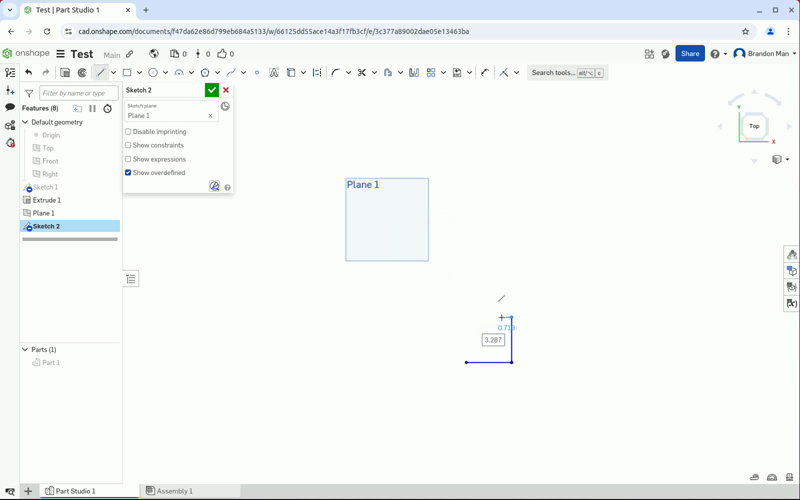
scroll(6)
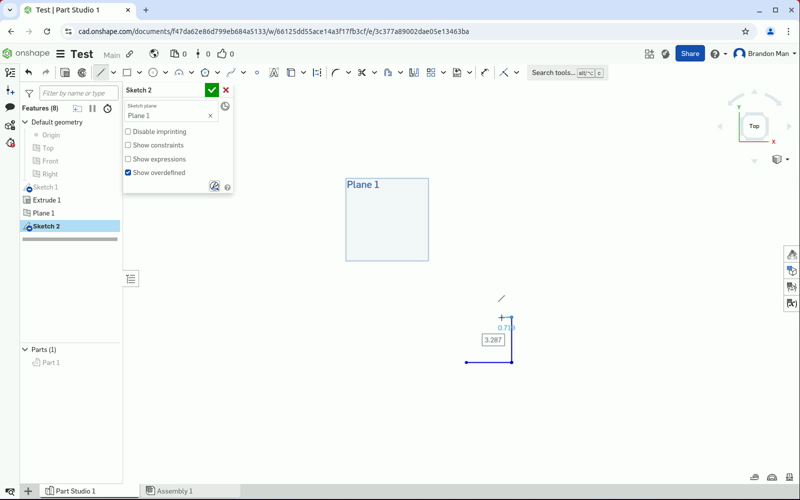
scroll(6)
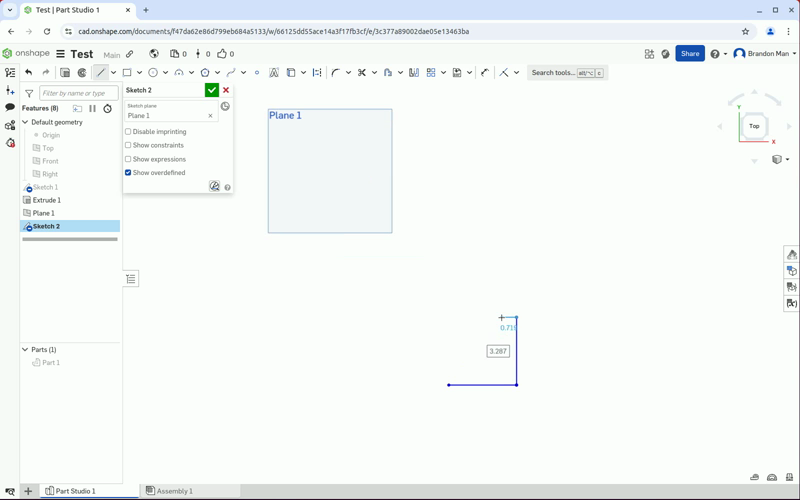
scroll(6)
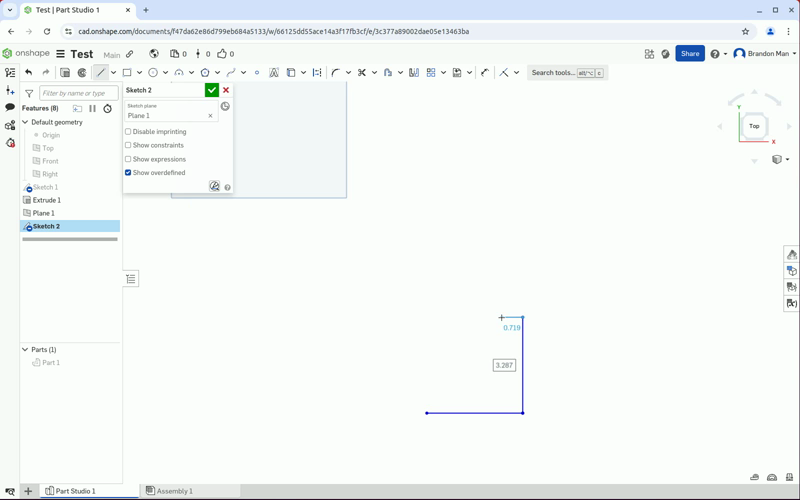
scroll(6)
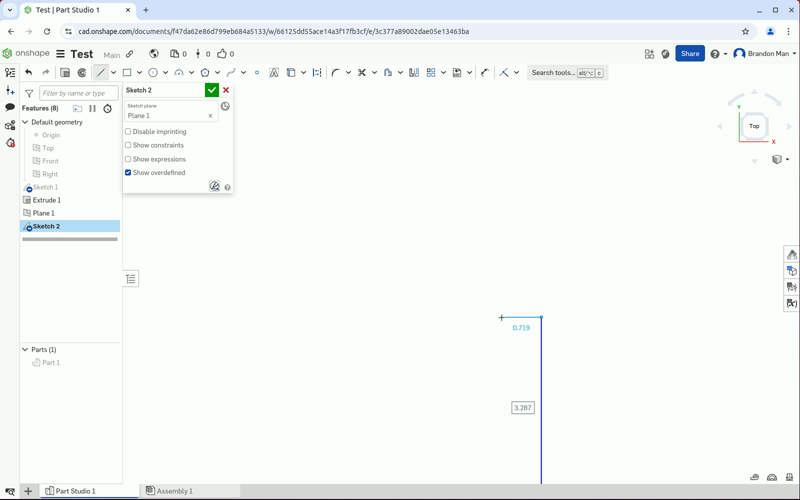
click(501, 317)
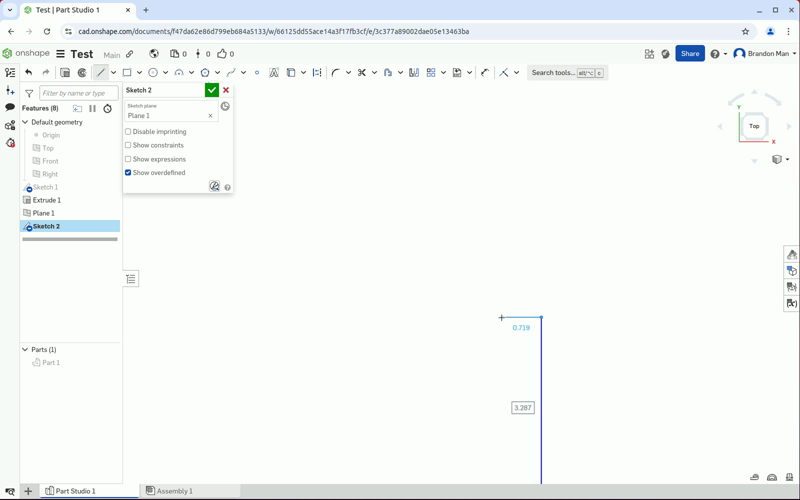
scroll(-6)
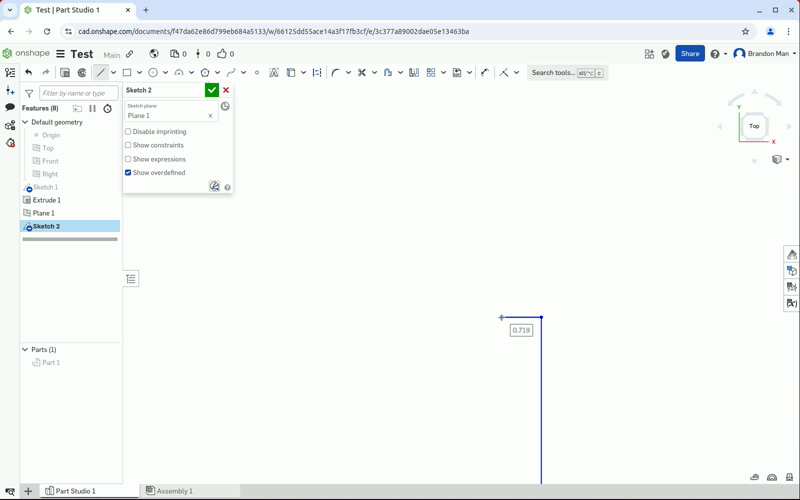
scroll(-6)
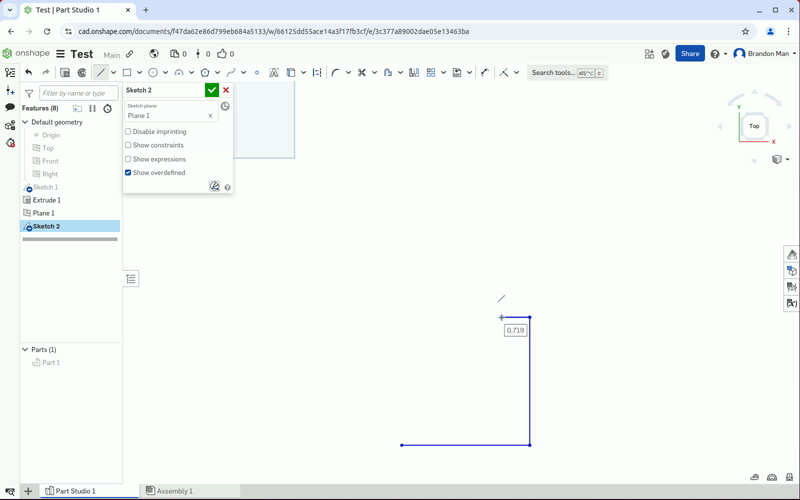
scroll(-6)
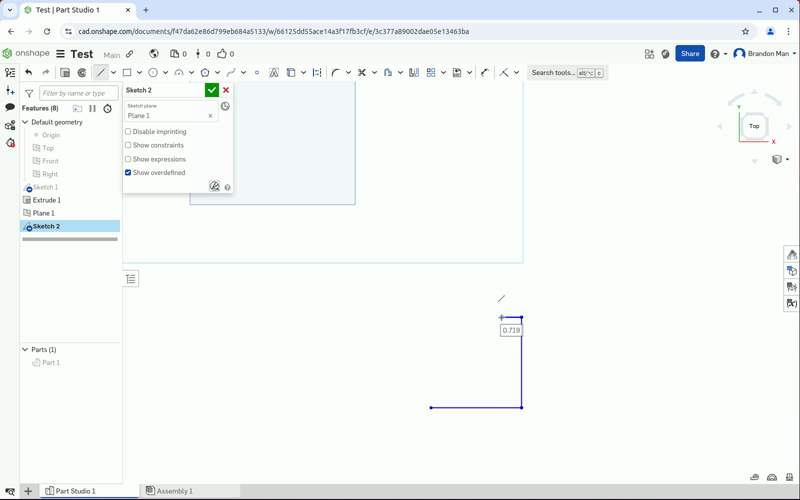
scroll(-6)
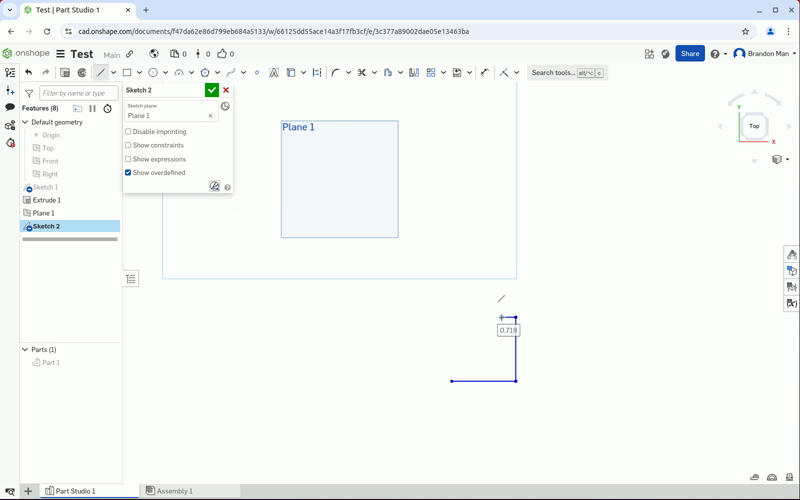
scroll(-6)
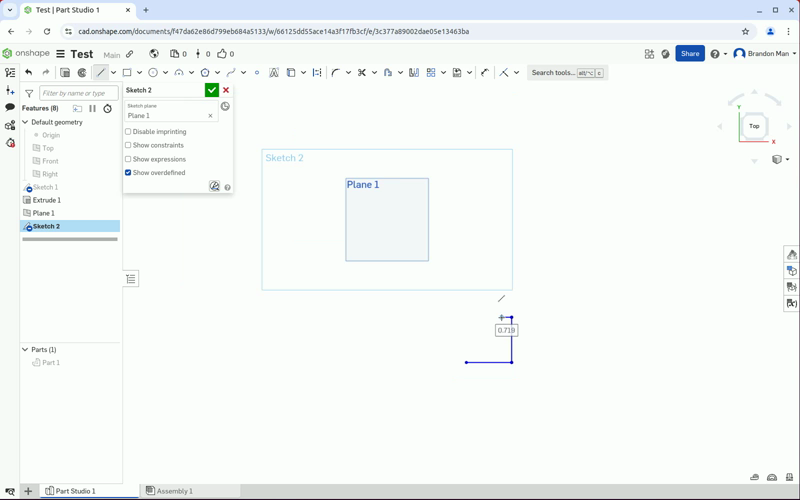
scroll(-6)
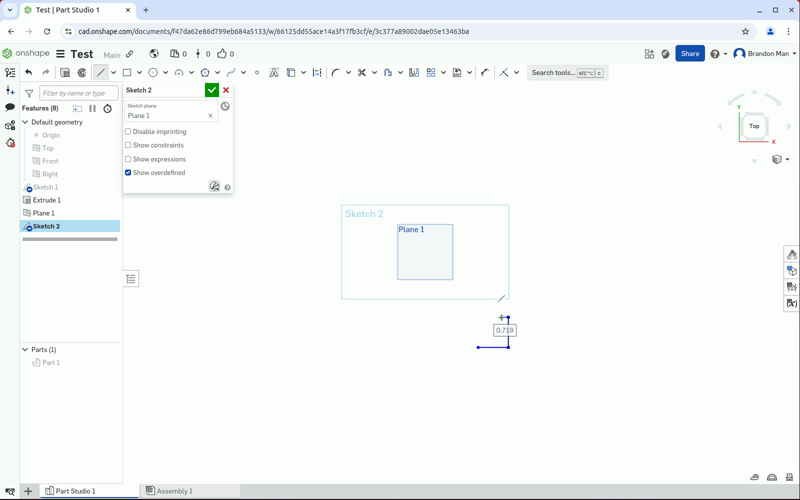
scroll(-6)
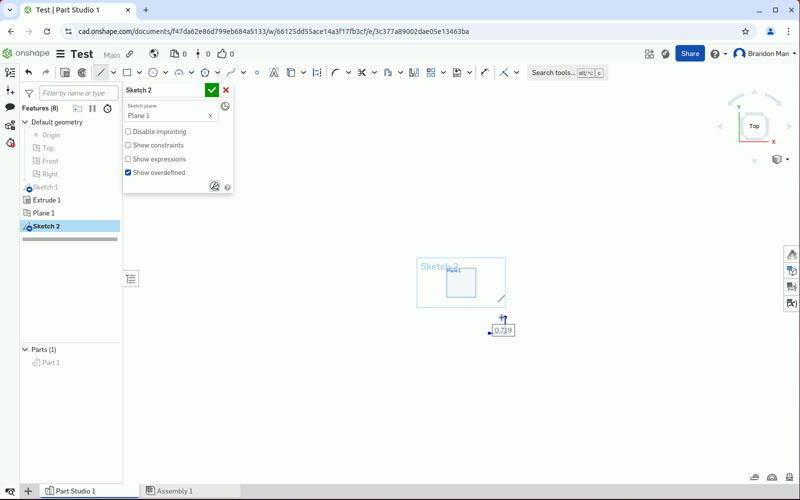
key_up(shift)
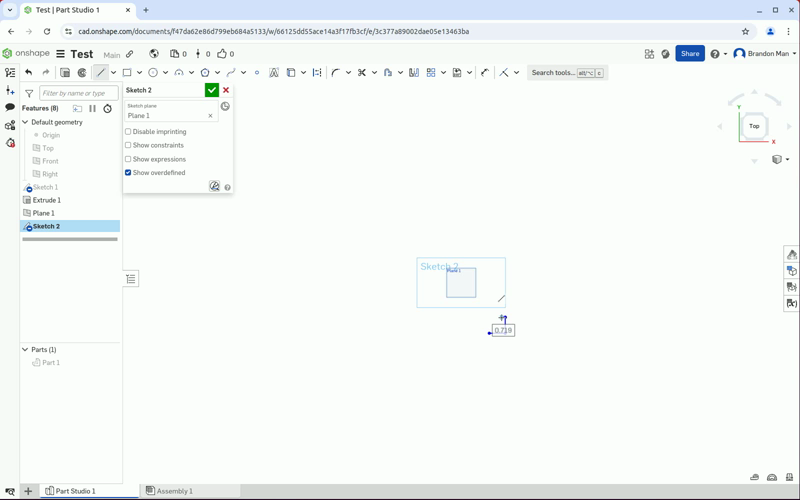
key_down(shift)
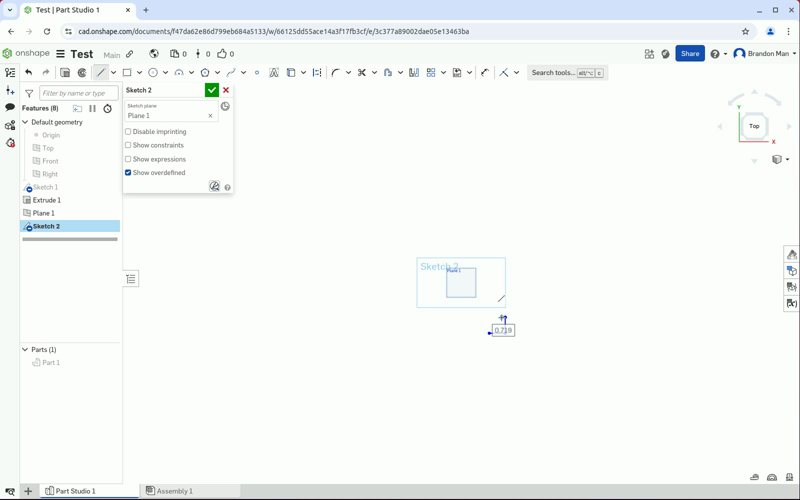
mouse_move(531, 317)
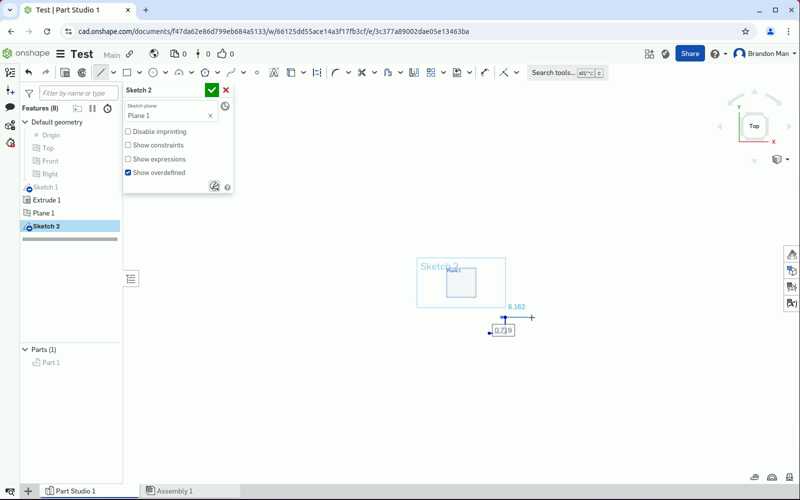
mouse_move(501, 330)
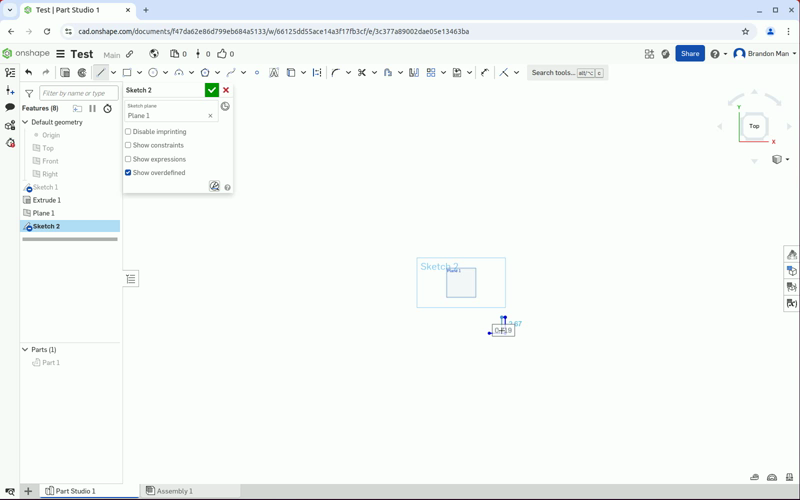
click(501, 330)
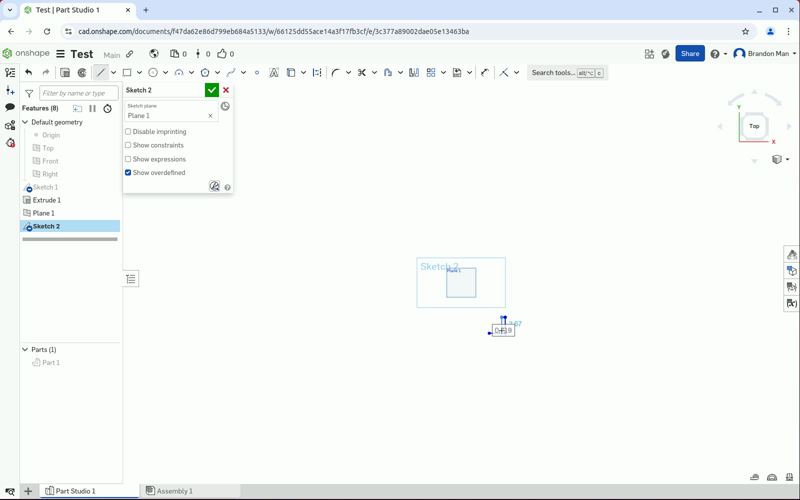
key_up(shift)
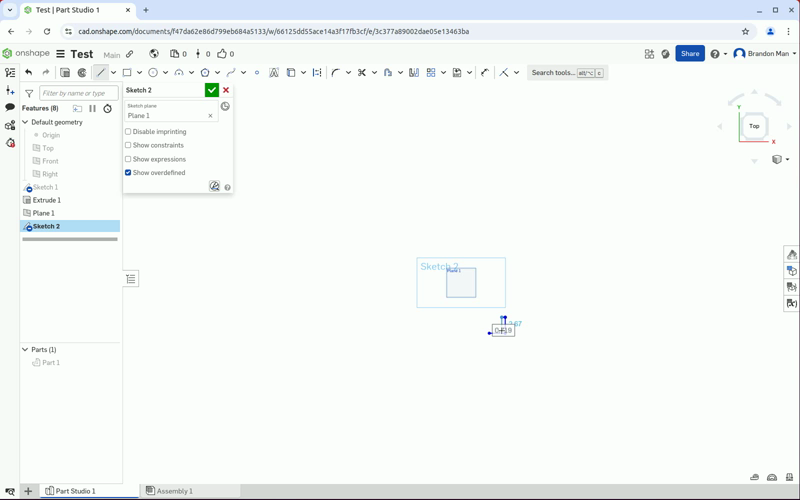
key_down(shift)
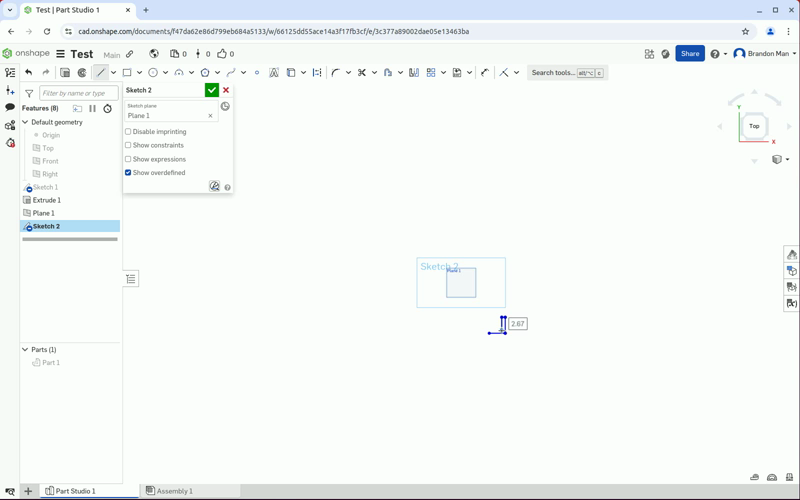
mouse_move(531, 330)
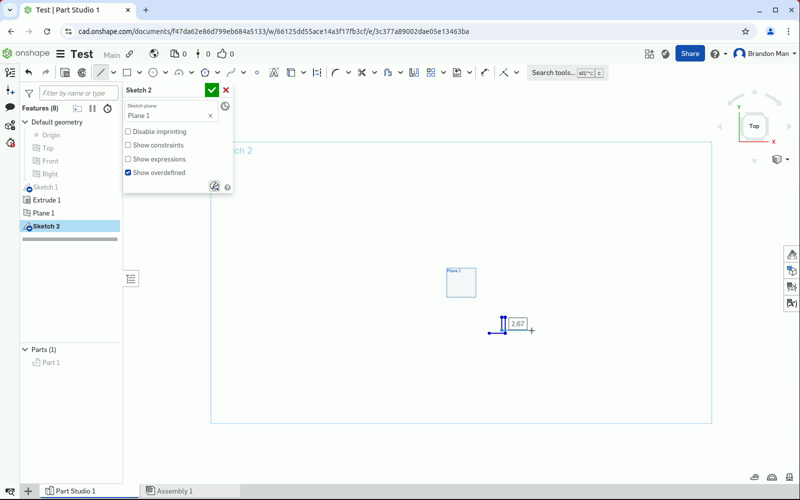
mouse_move(489, 330)
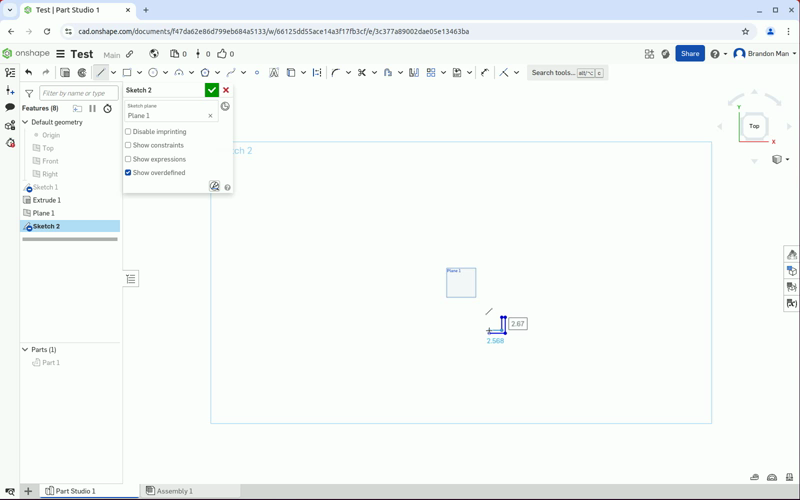
scroll(6)
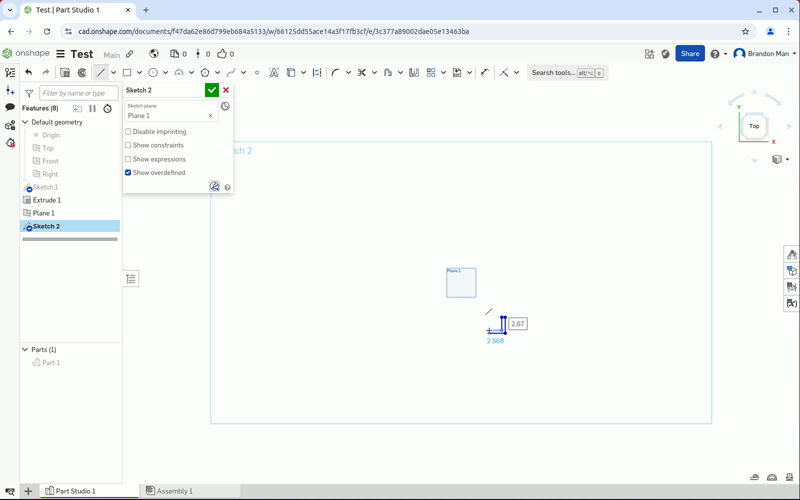
scroll(6)
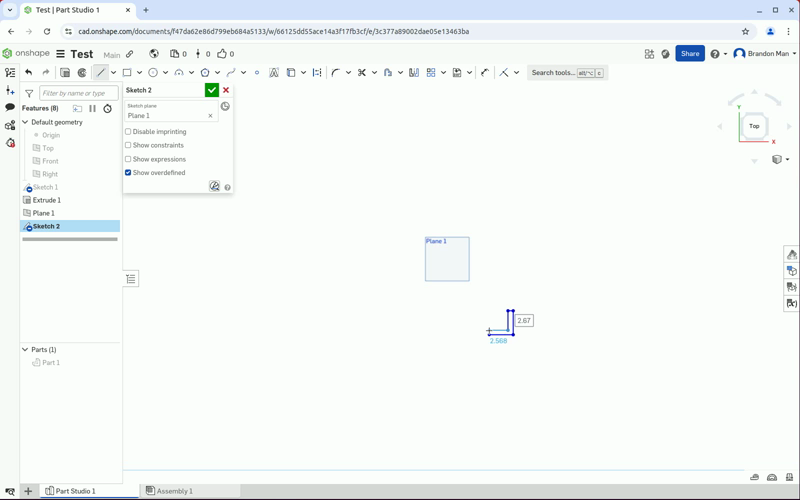
scroll(6)
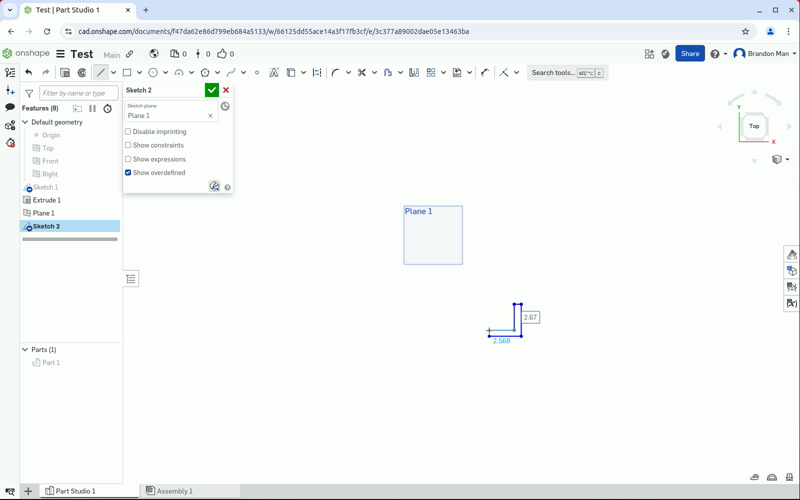
scroll(6)
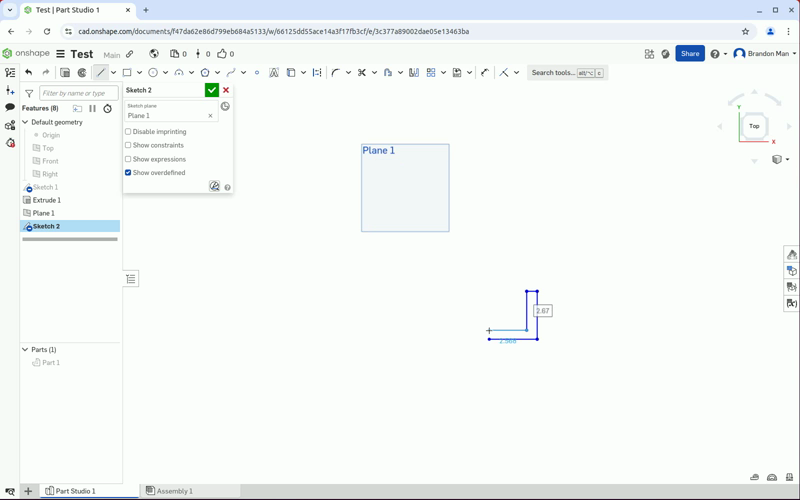
scroll(6)
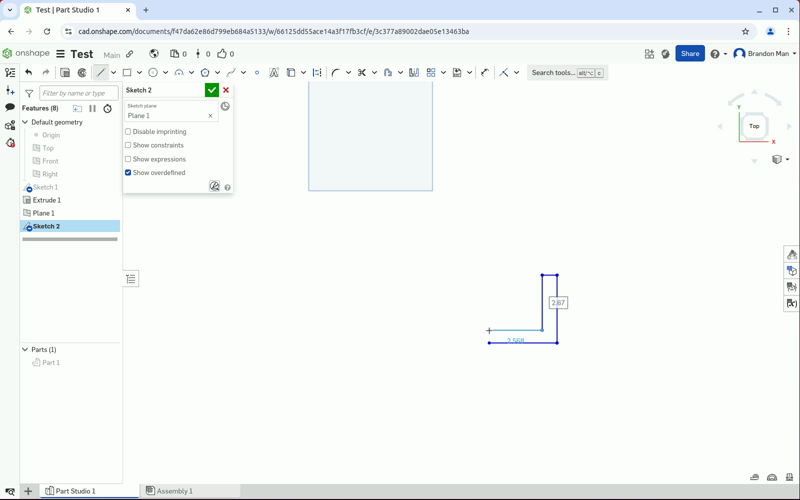
scroll(6)
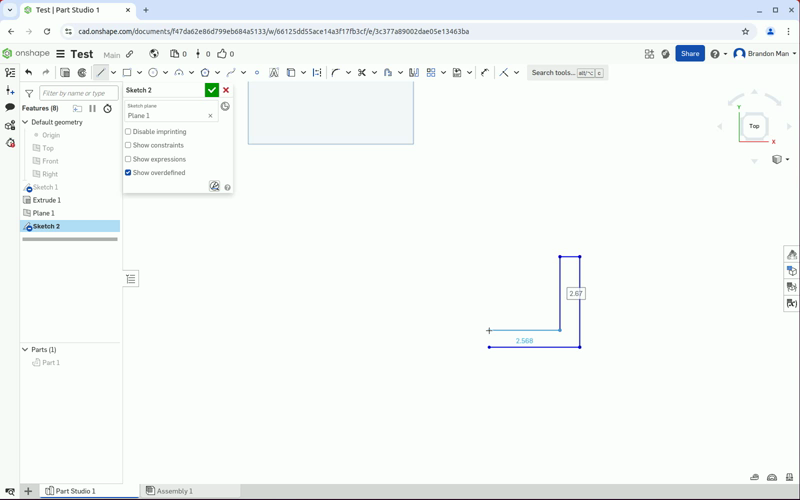
scroll(6)
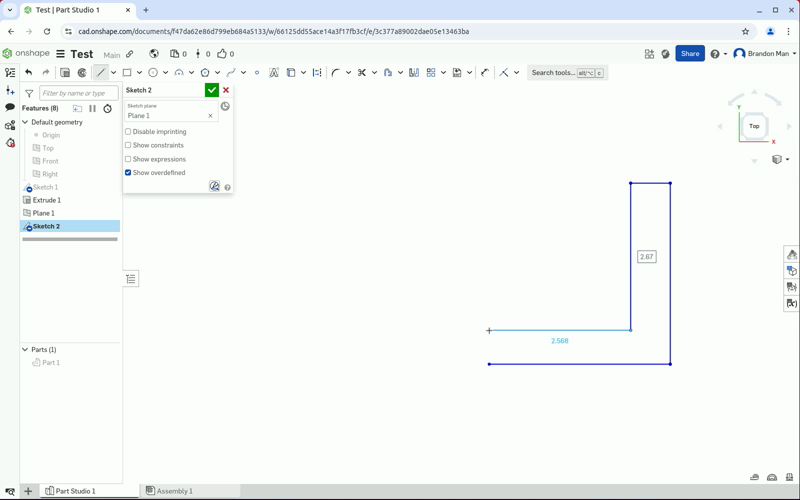
click(489, 330)
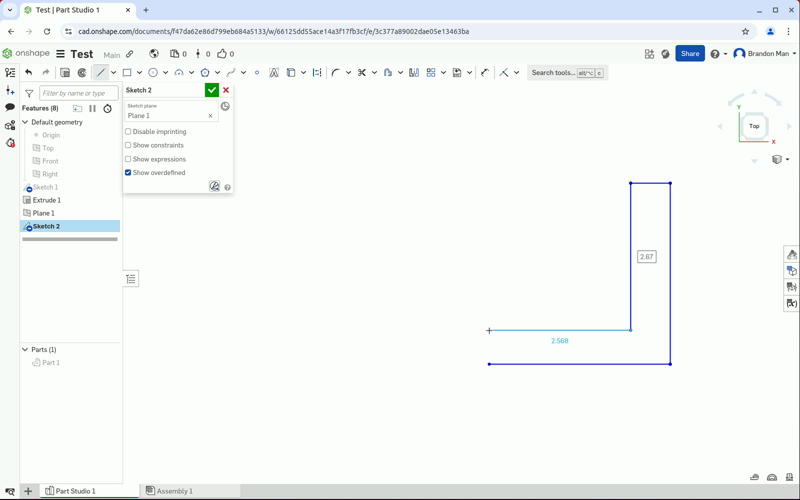
scroll(-6)
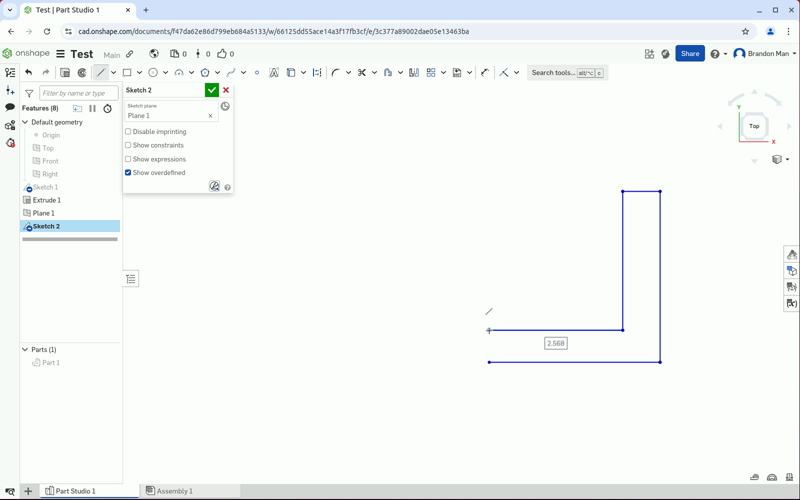
scroll(-6)
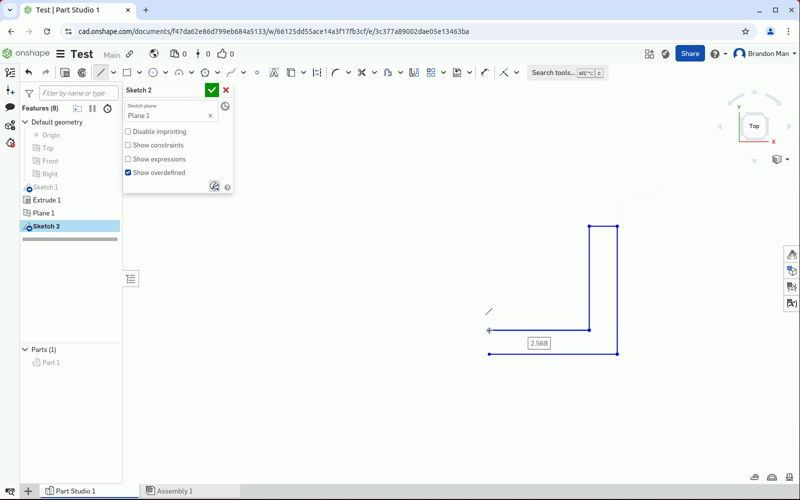
scroll(-6)
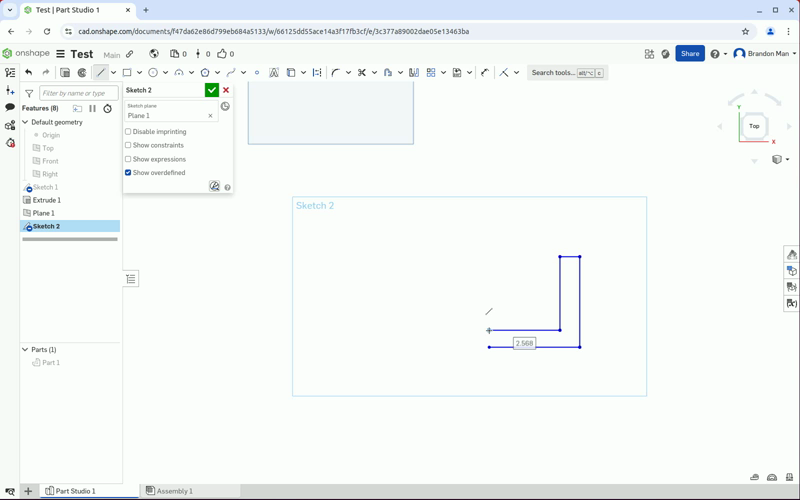
scroll(-6)
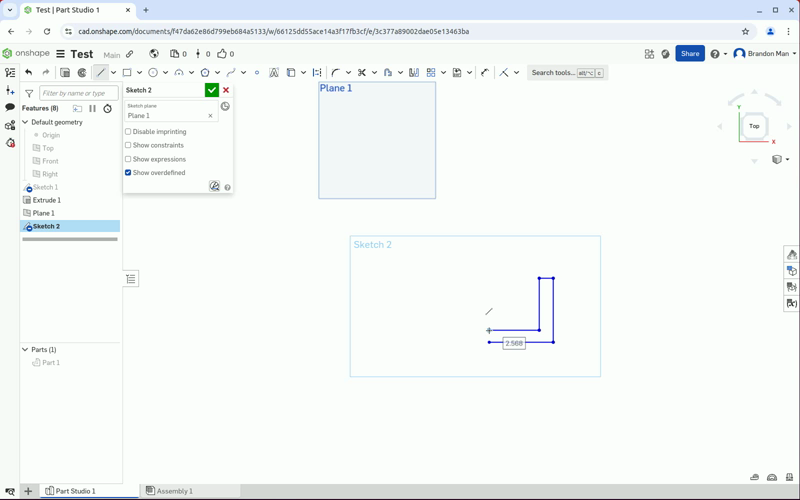
scroll(-6)
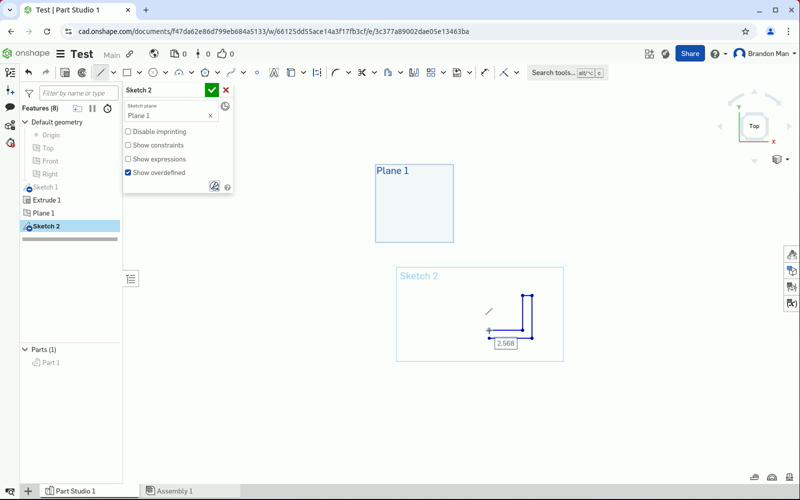
scroll(-6)
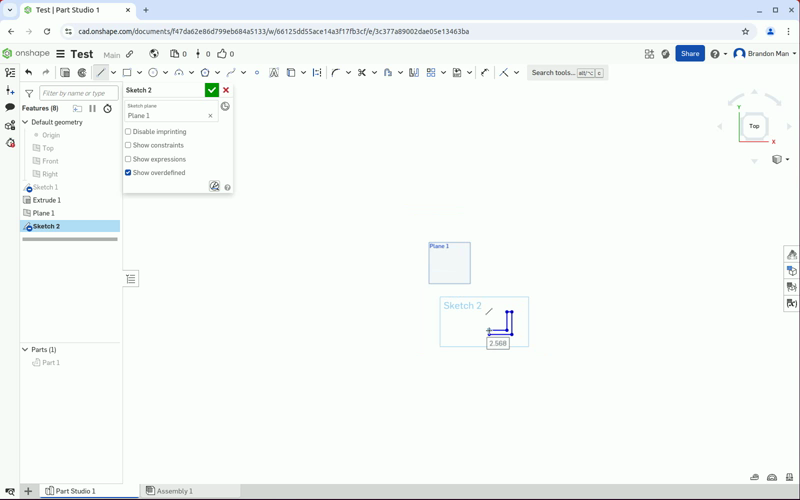
scroll(-6)
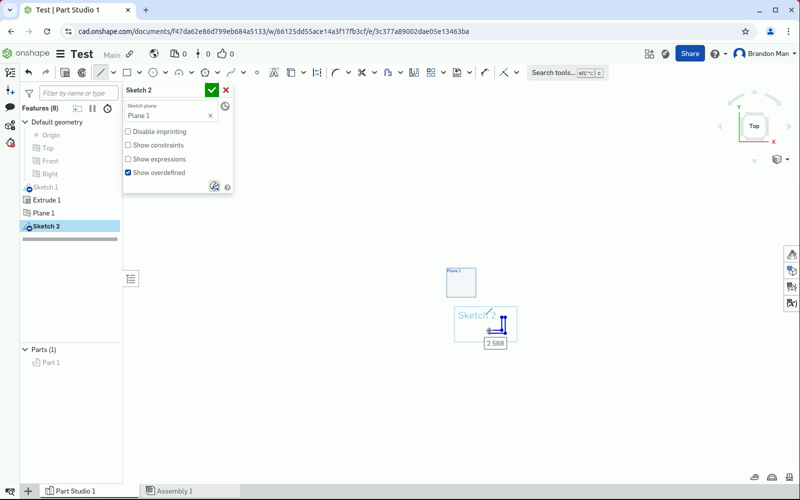
key_up(shift)
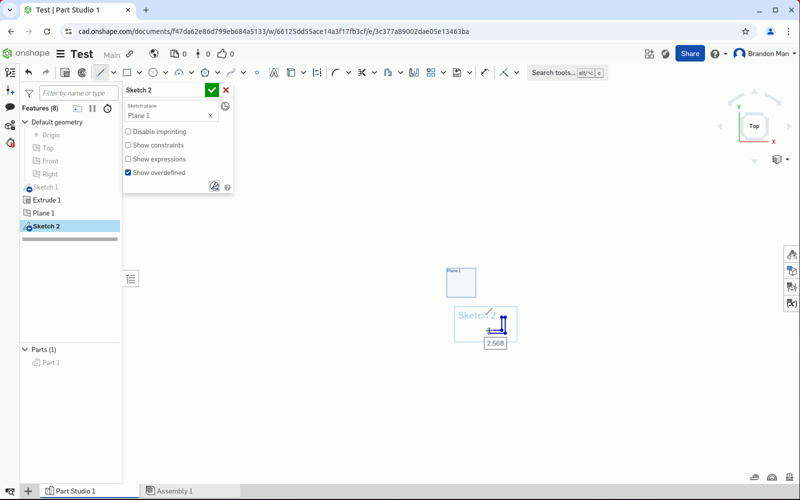
mouse_move(519, 330)
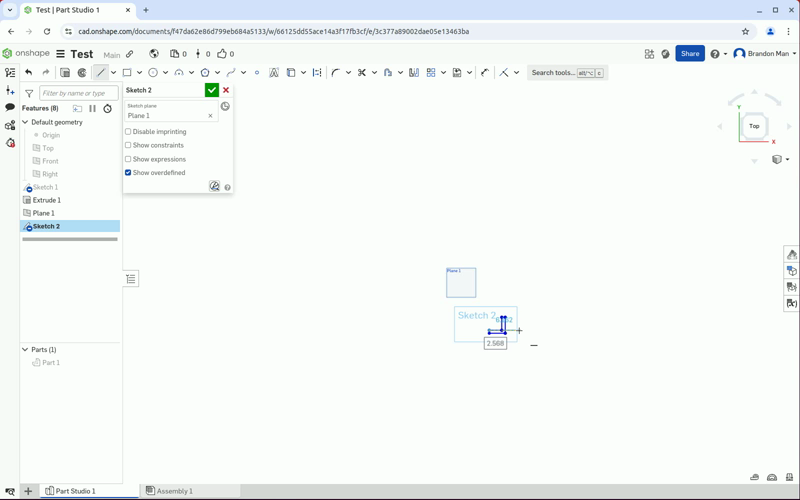
key_down(shift)
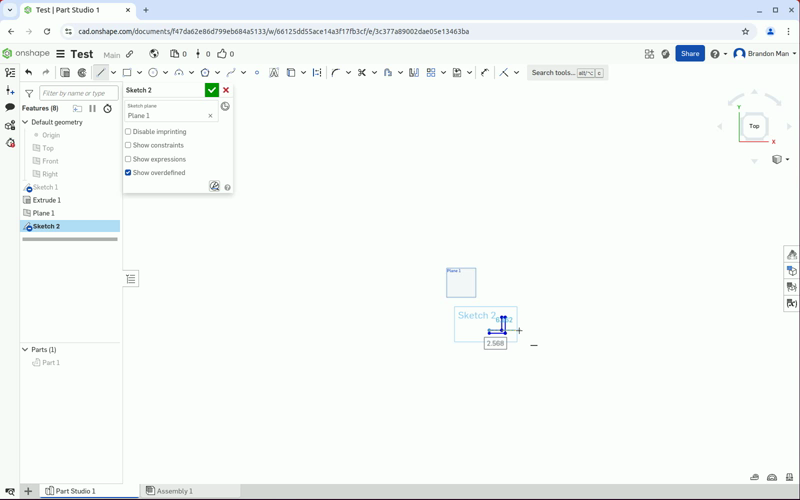
mouse_move(489, 333)
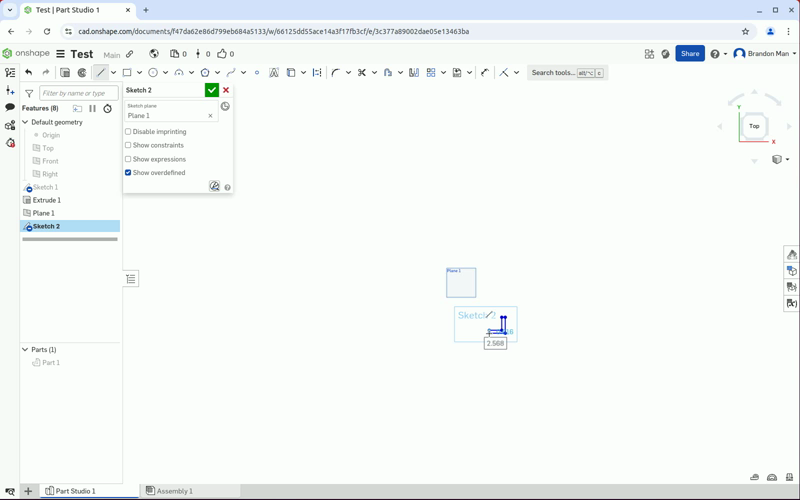
scroll(6)
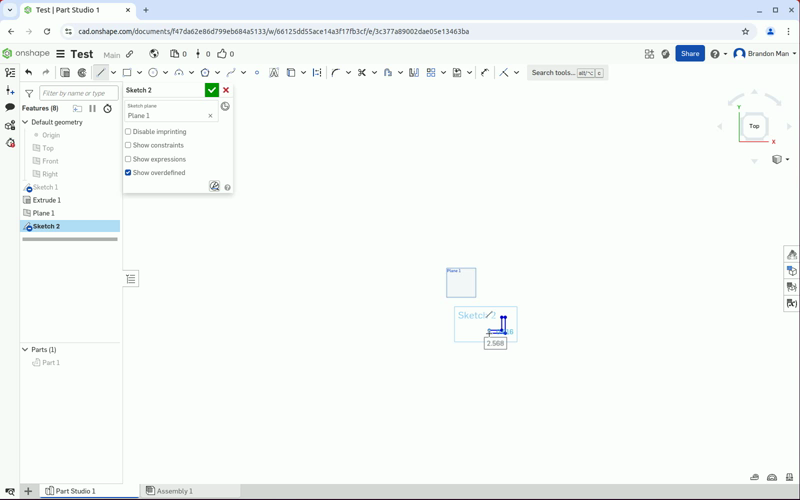
scroll(6)
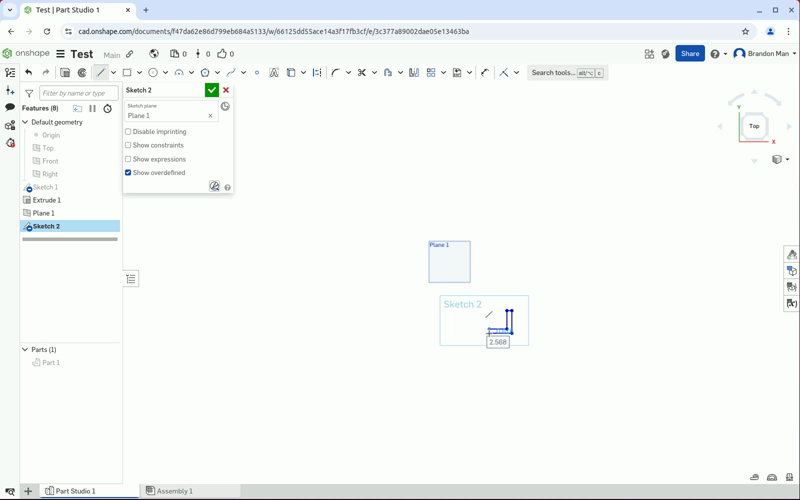
scroll(6)
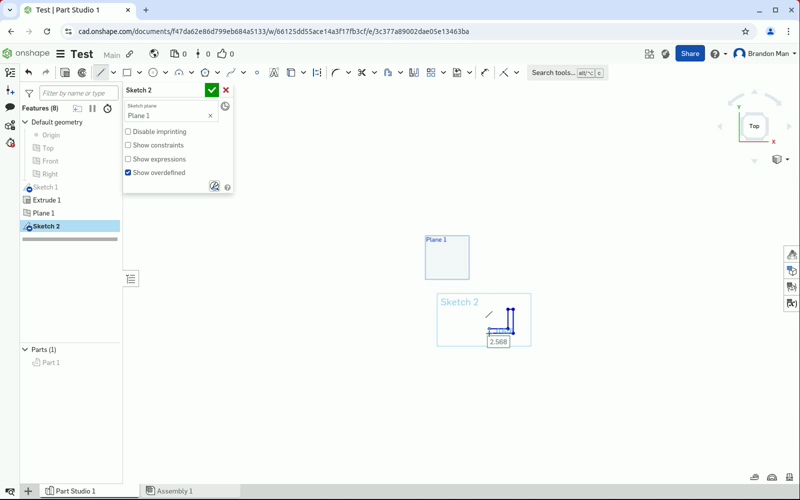
scroll(6)
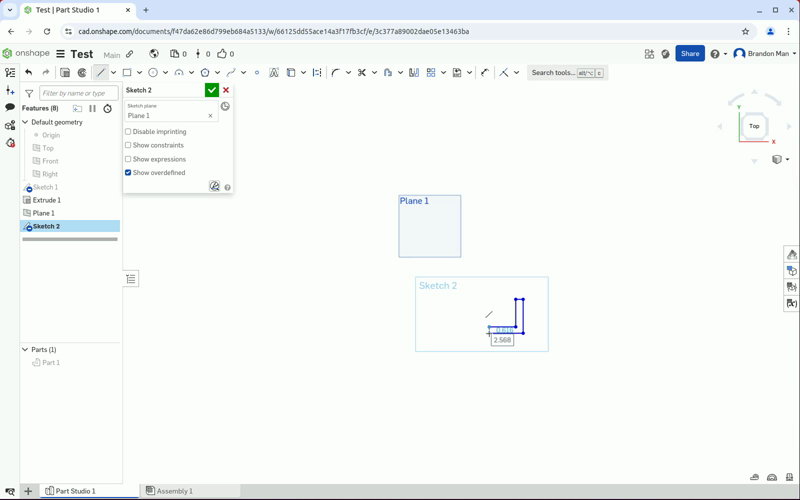
scroll(6)
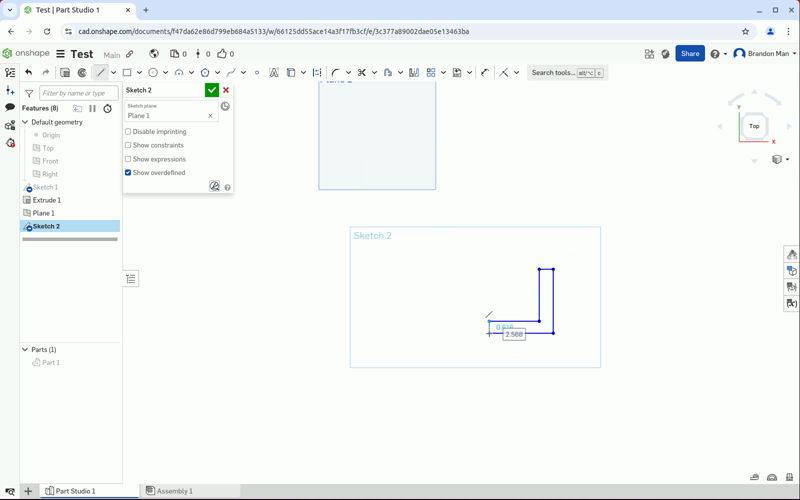
scroll(6)
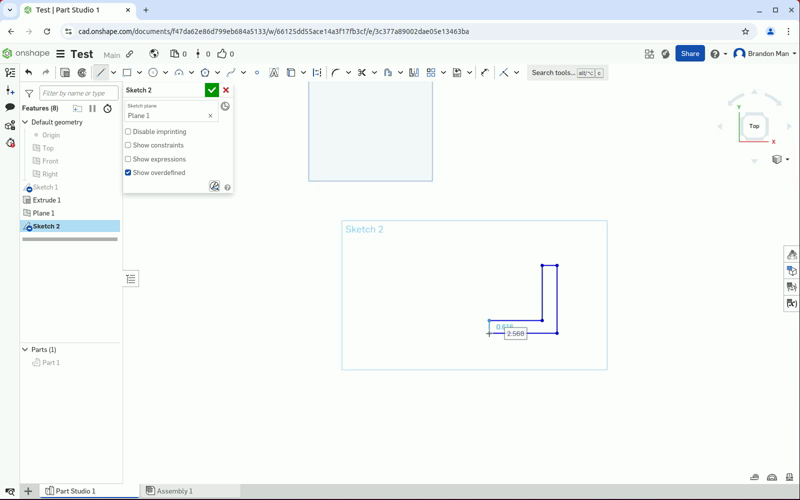
scroll(6)
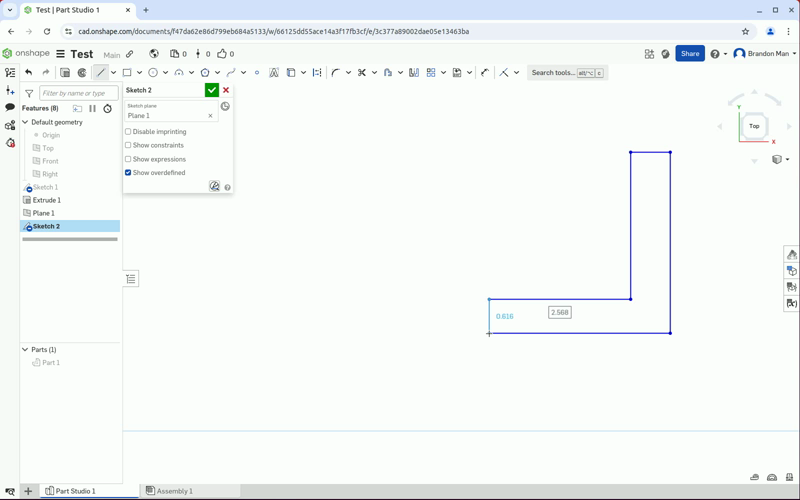
key_up(shift)
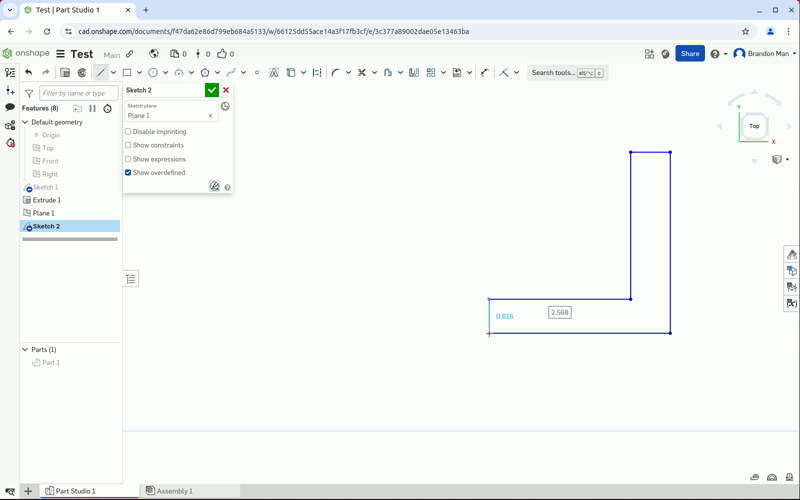
click(489, 333)
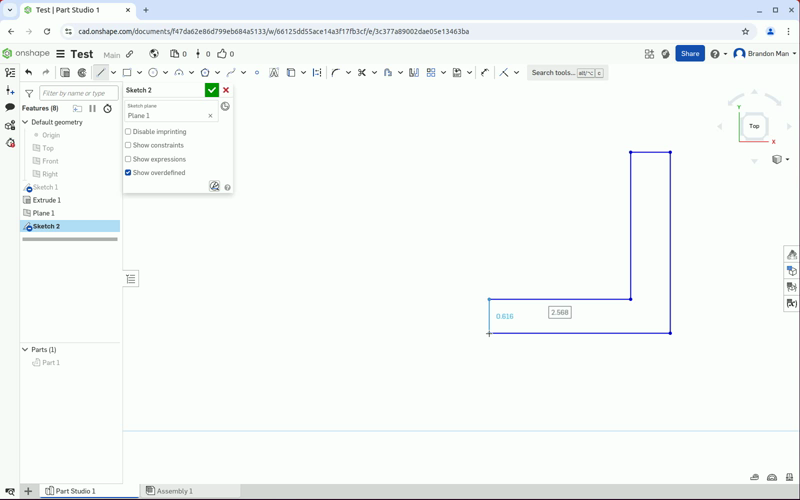
scroll(-6)
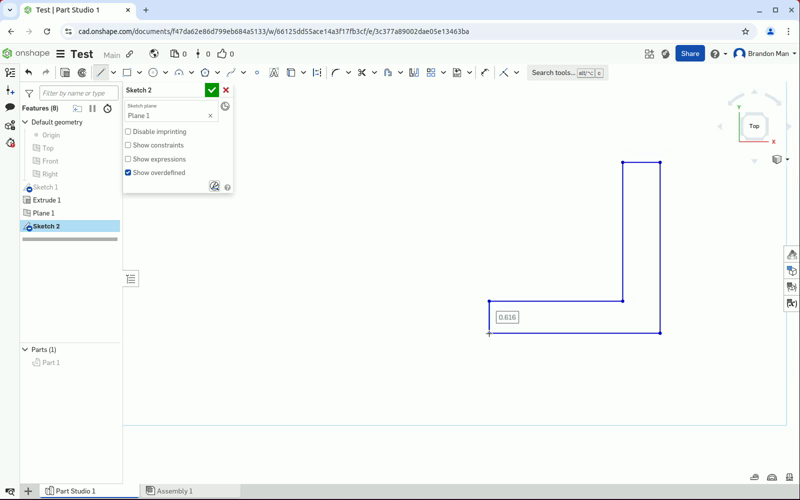
scroll(-6)
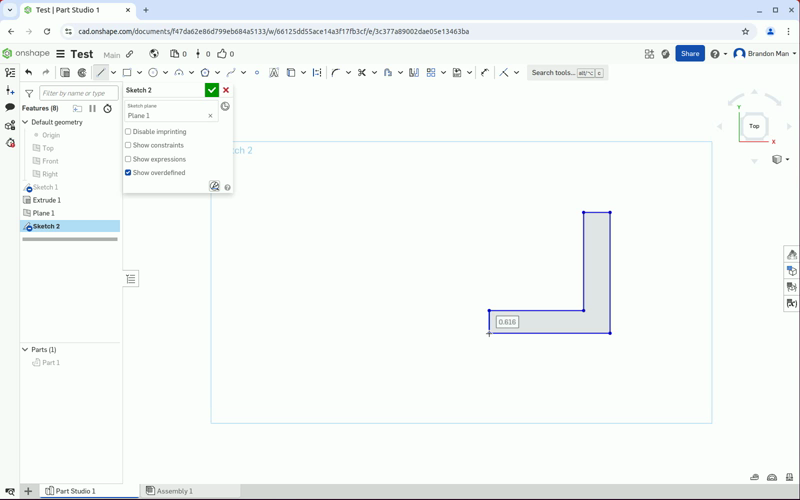
scroll(-6)
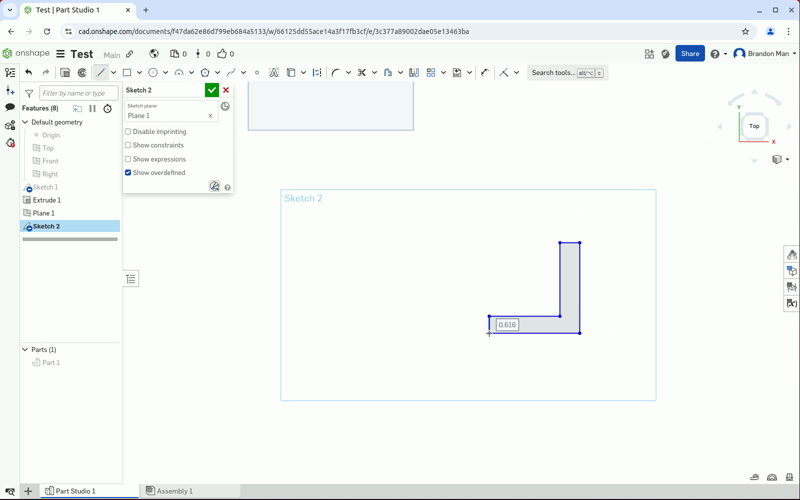
scroll(-6)
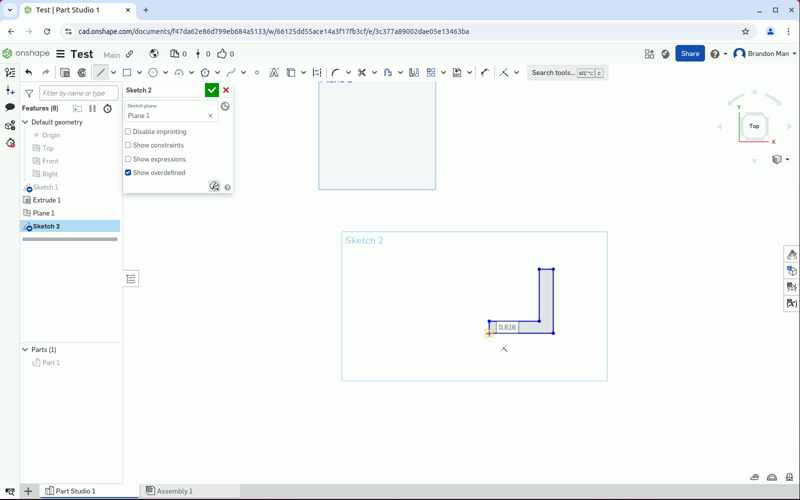
scroll(-6)
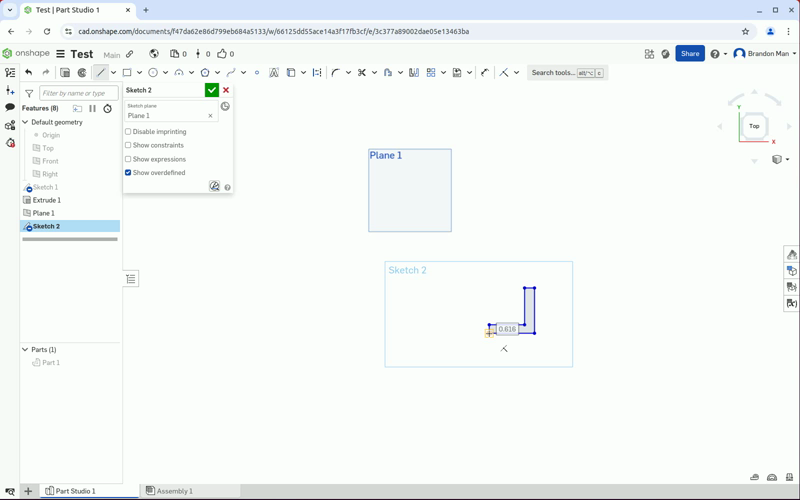
scroll(-6)
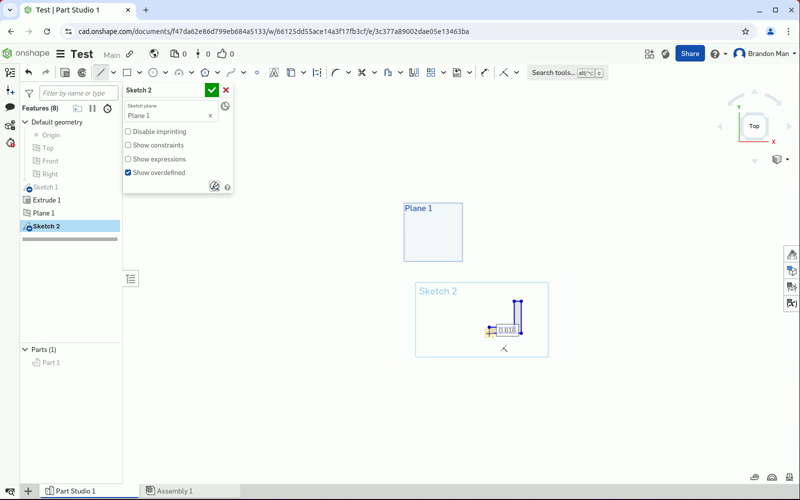
scroll(-6)
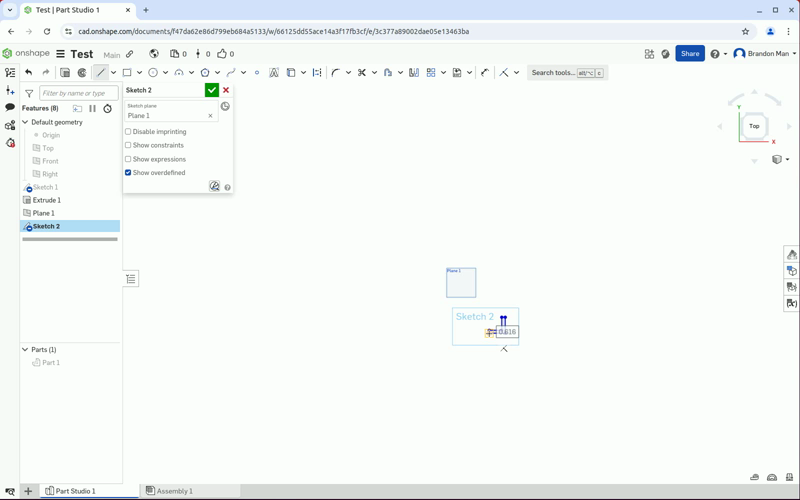
key(esc)
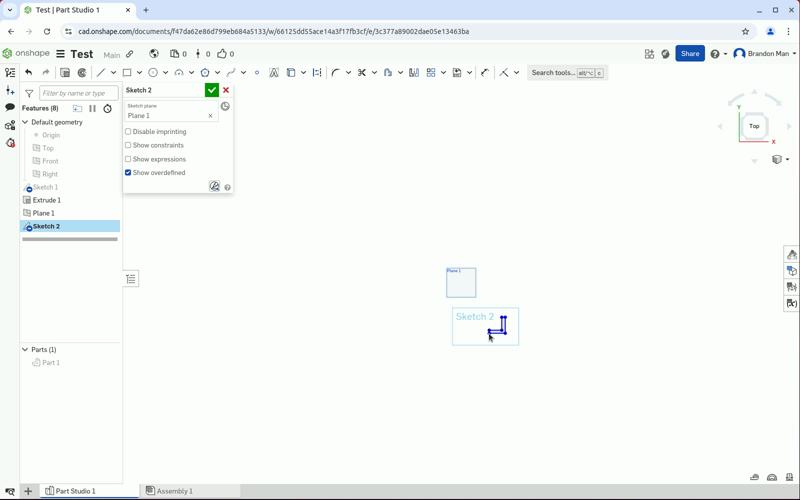
mouse_move(503, 320)
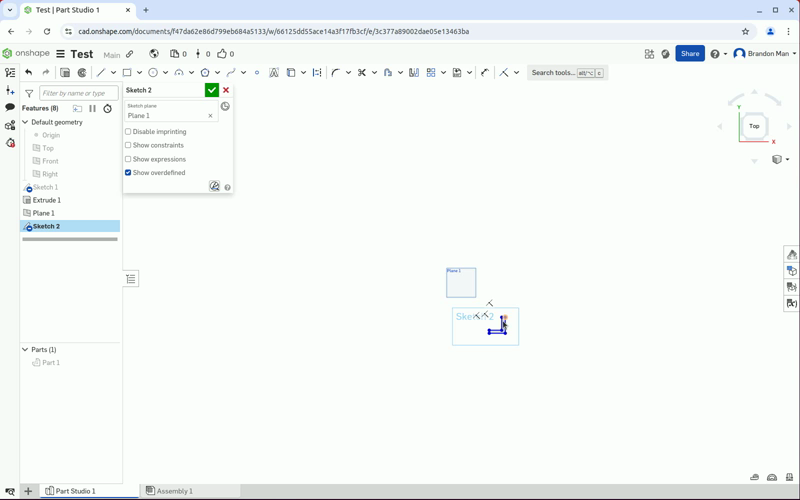
scroll(6)
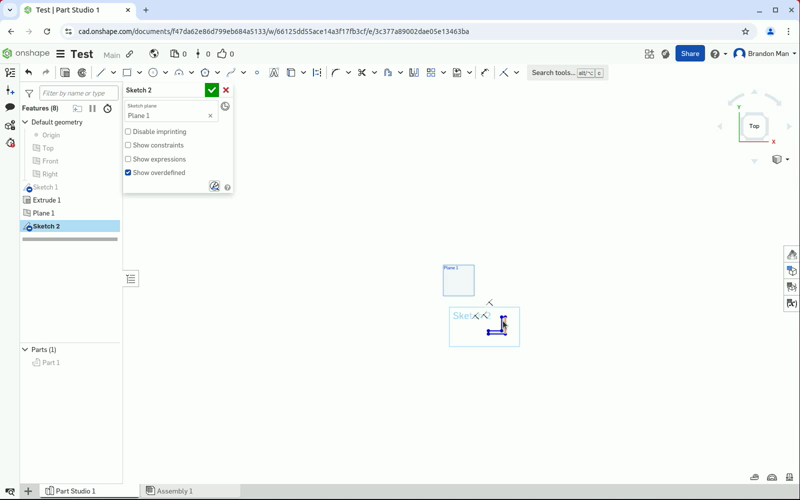
scroll(6)
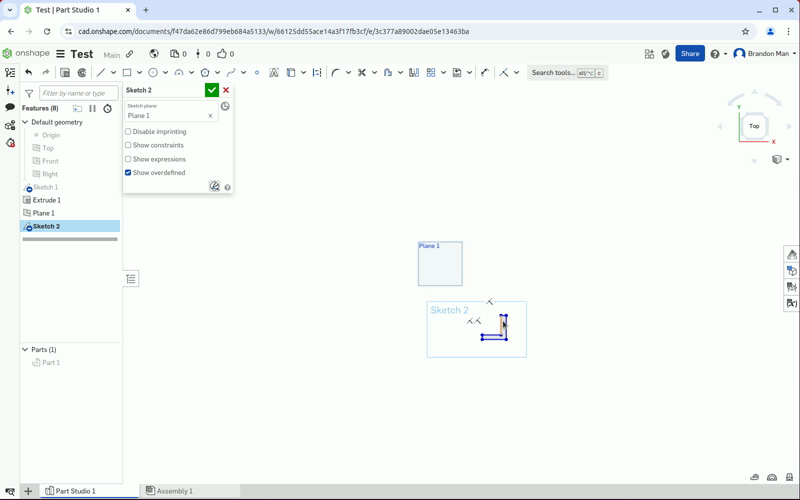
scroll(6)
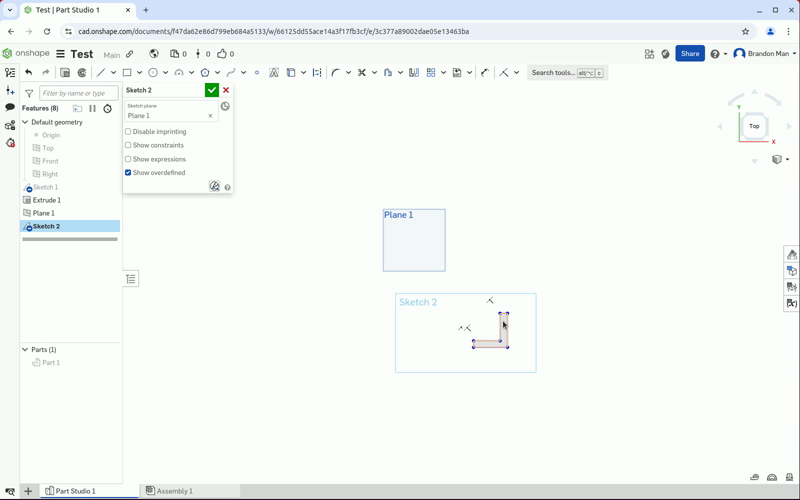
scroll(6)
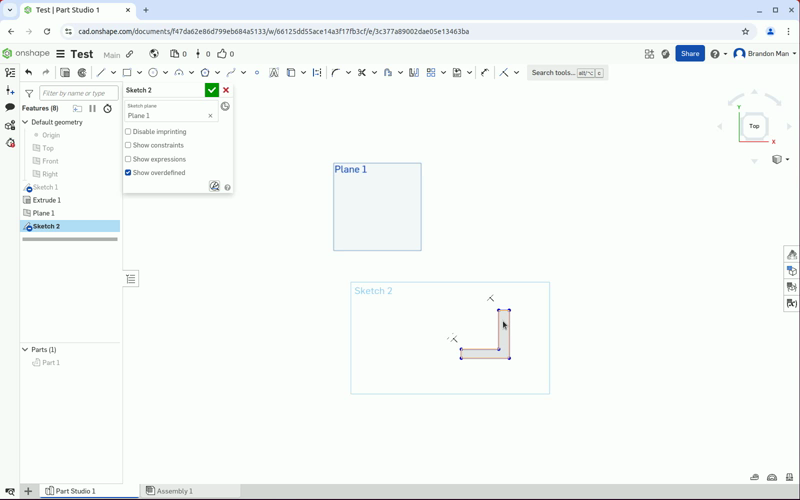
scroll(6)
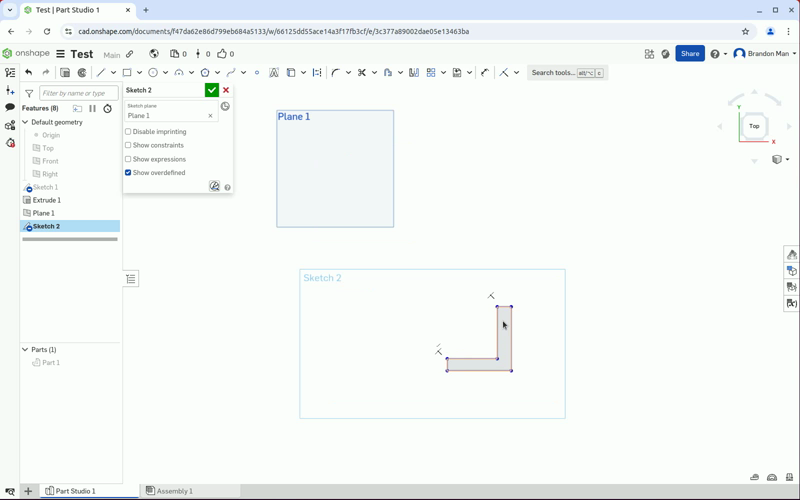
scroll(6)
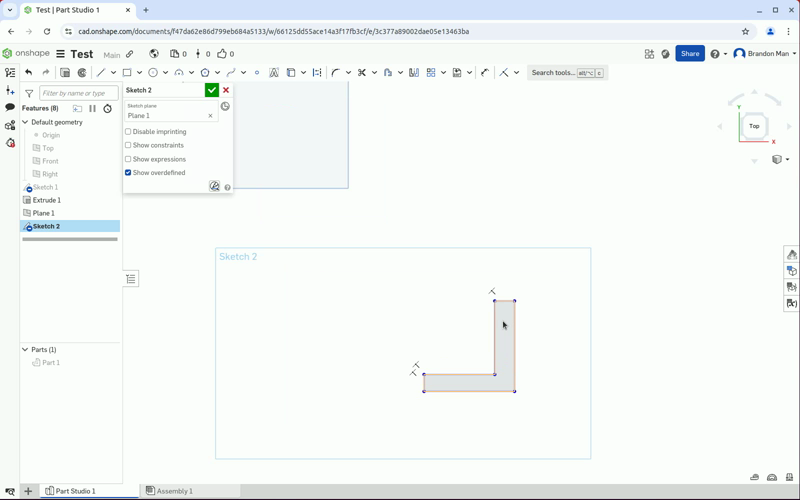
scroll(6)
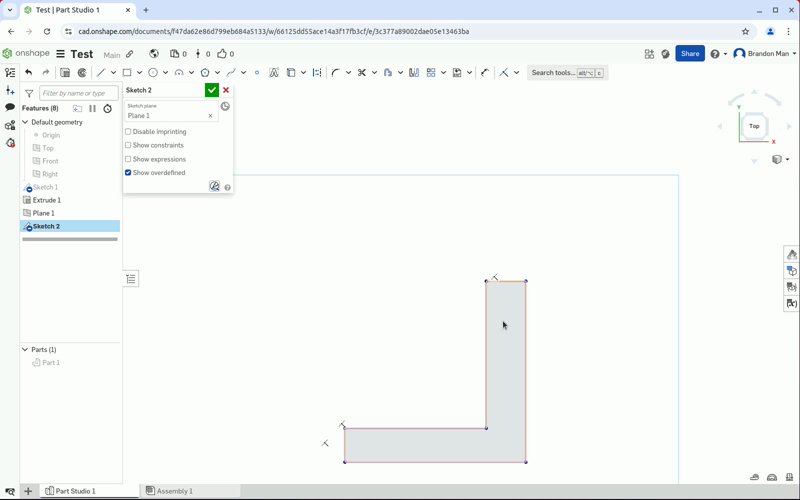
click(503, 320)
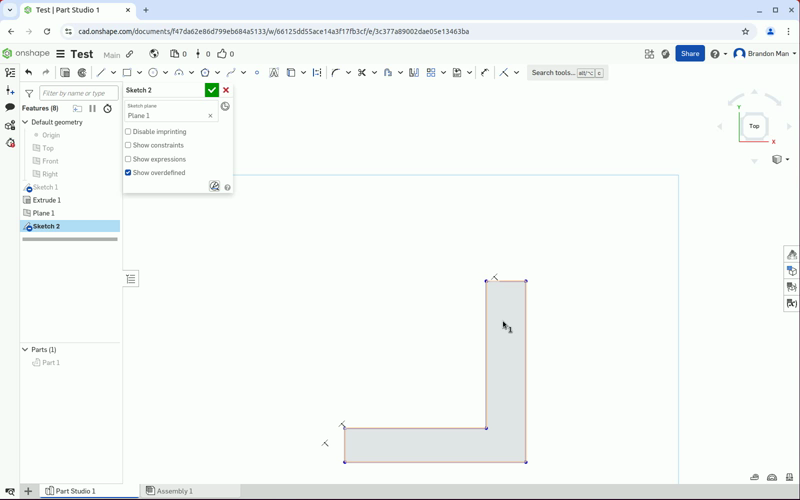
scroll(-6)
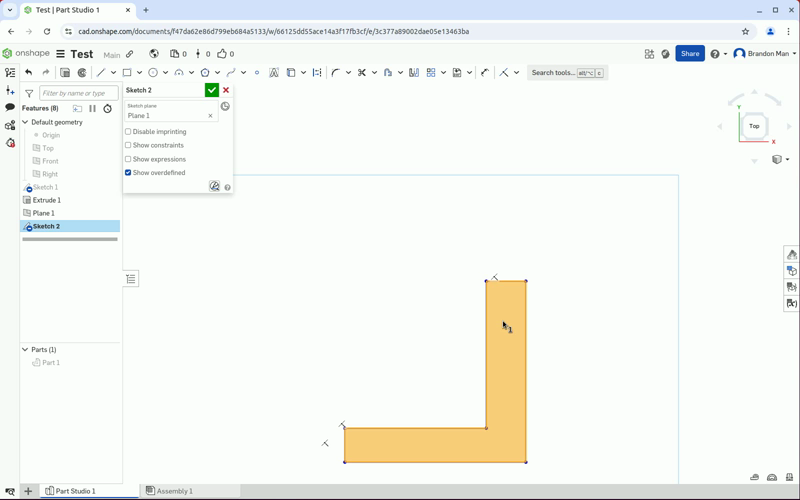
scroll(-6)
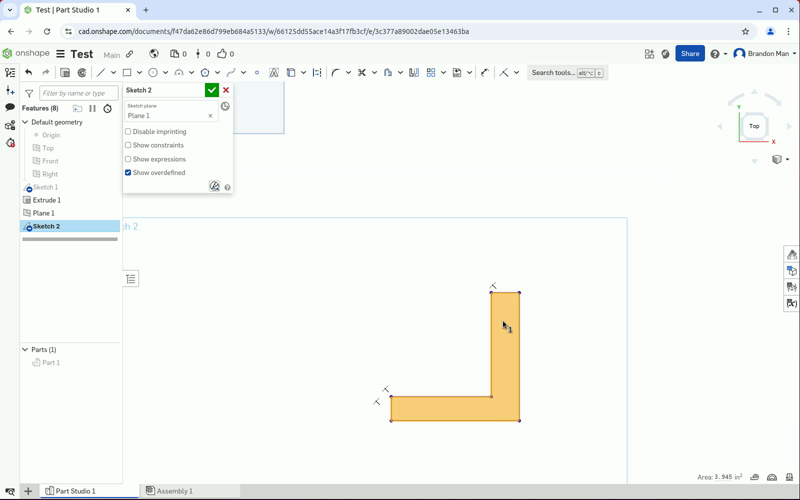
scroll(-6)
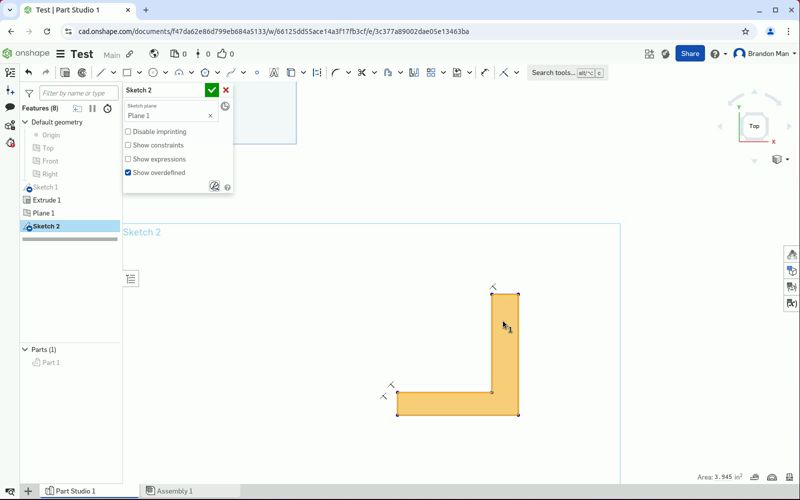
scroll(-6)
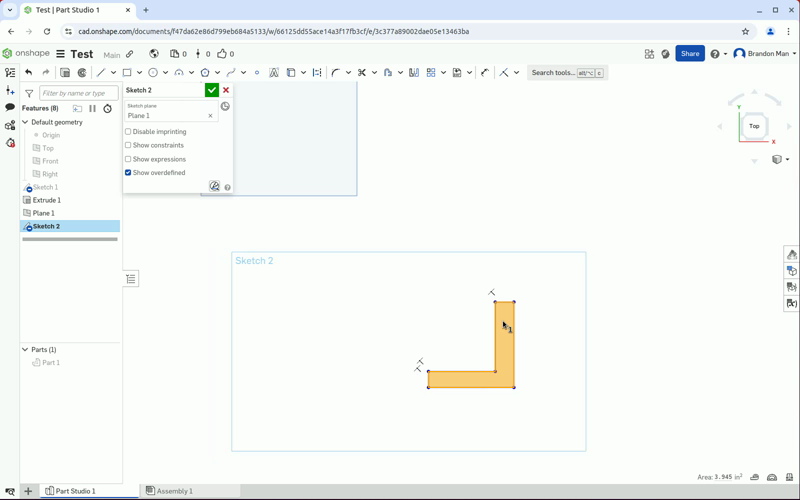
scroll(-6)
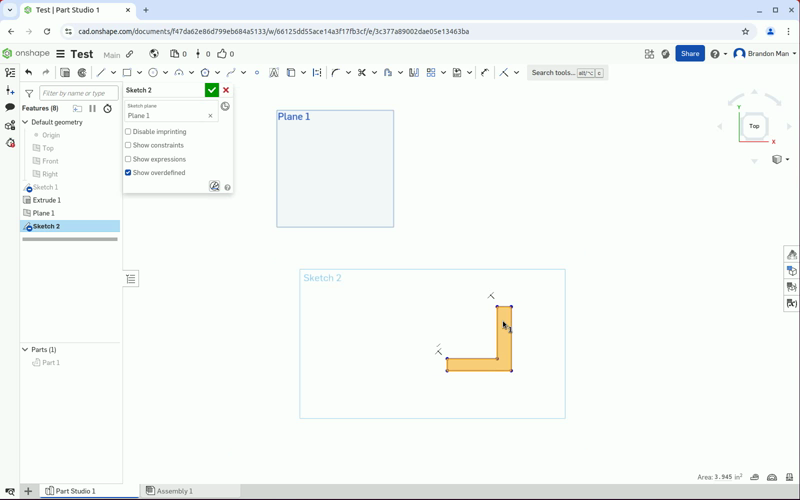
scroll(-6)
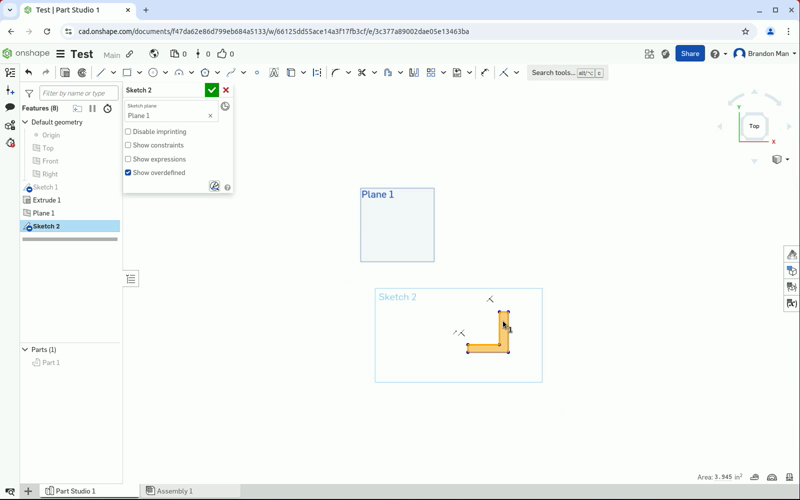
scroll(-6)
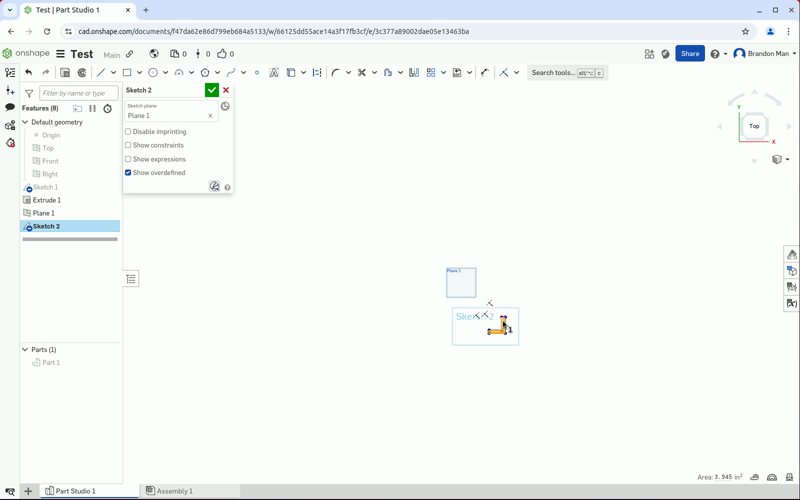
mouse_move(73, 352)
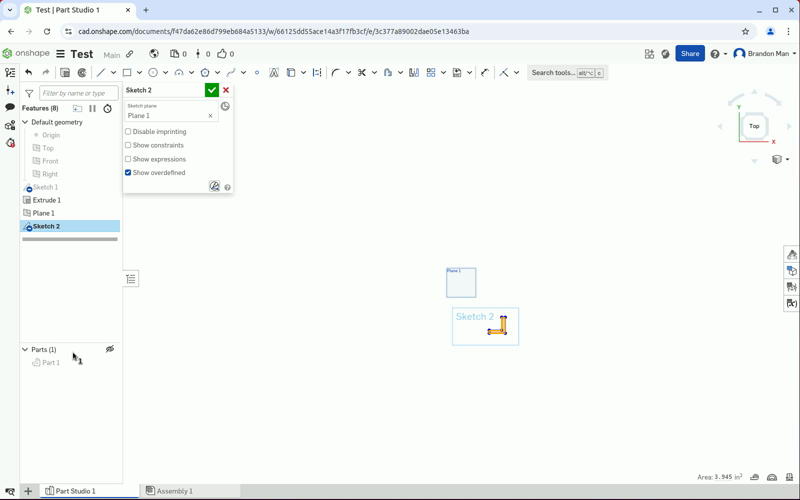
key(shift+y)
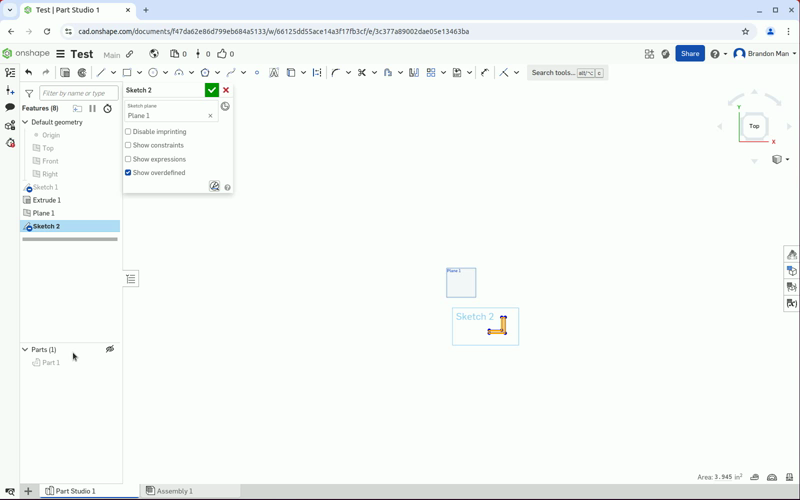
key(shift+e)
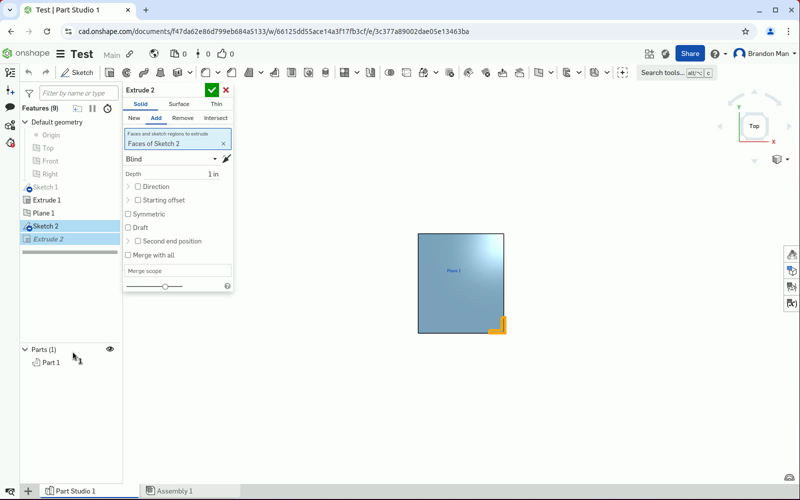
mouse_move(143, 106)
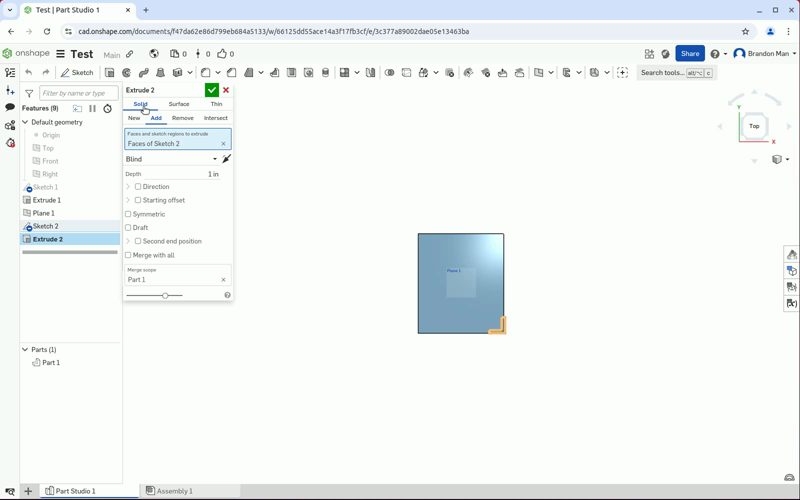
click(143, 106)
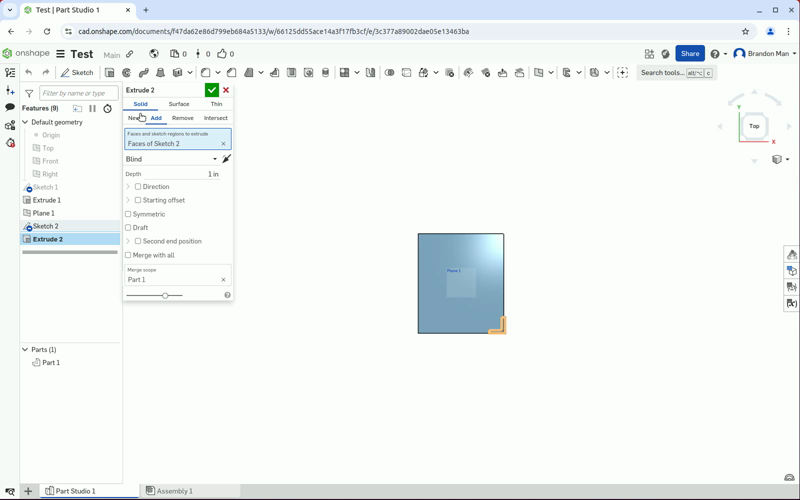
mouse_move(137, 120)
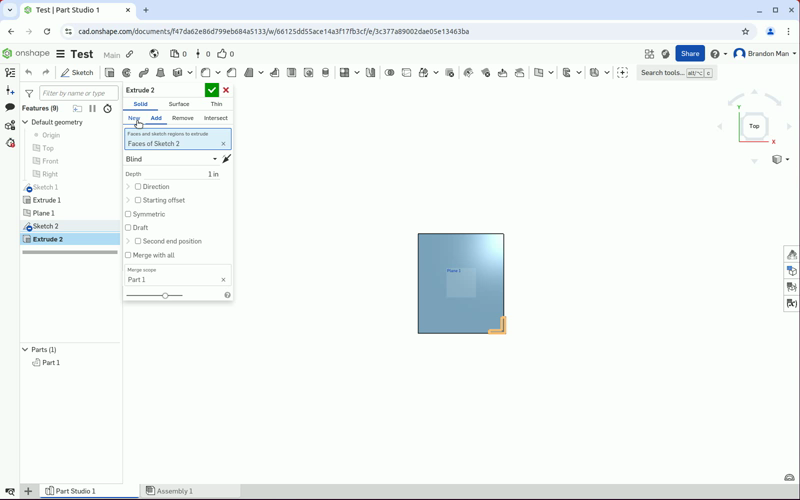
click(137, 120)
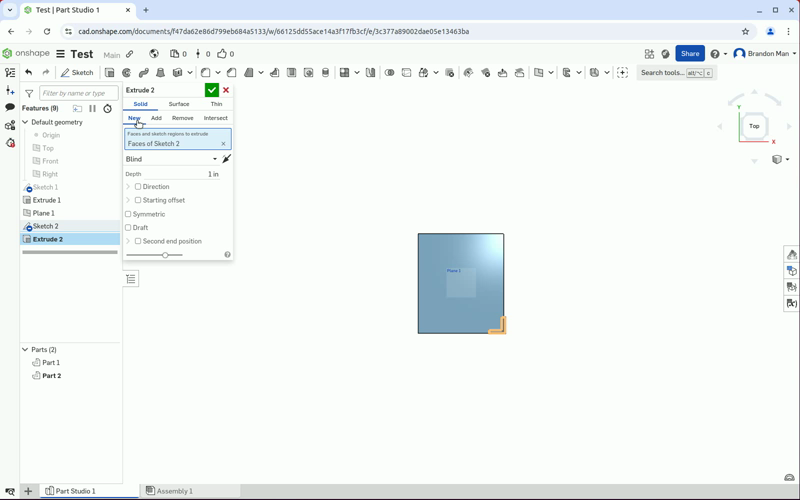
key(tab, 4)
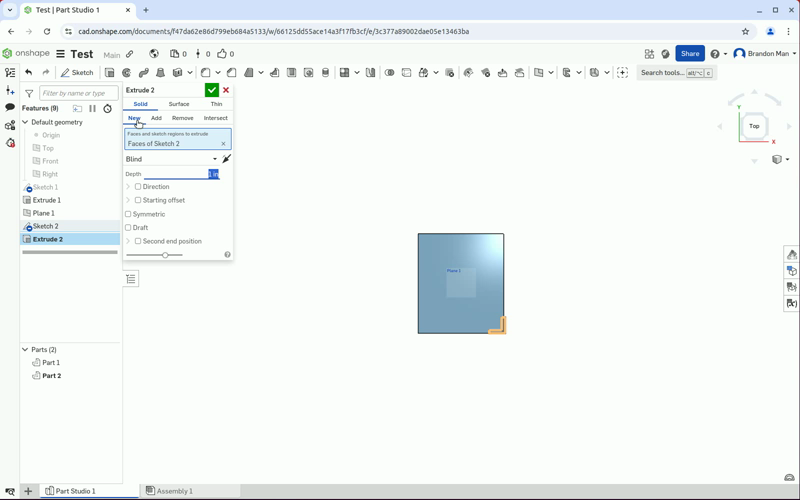
text(18.053)
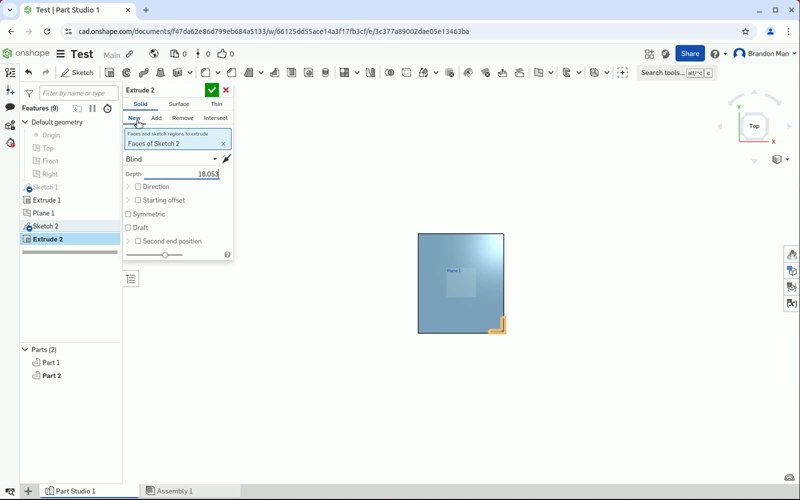
key(enter)
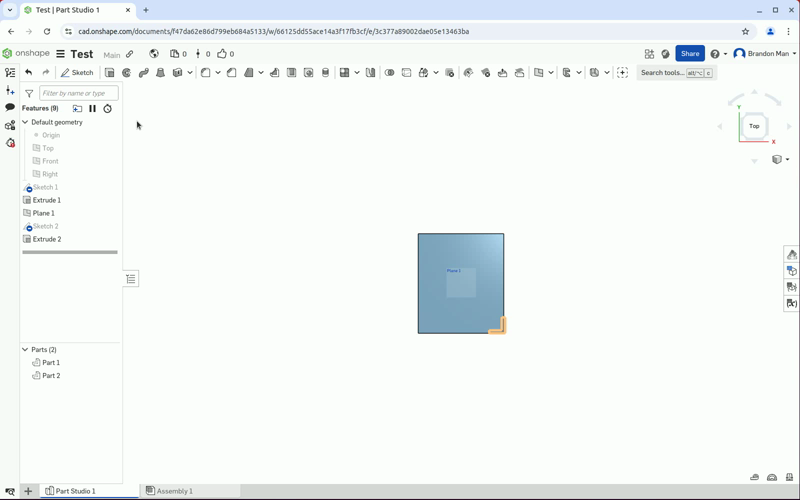
key(shift+h)
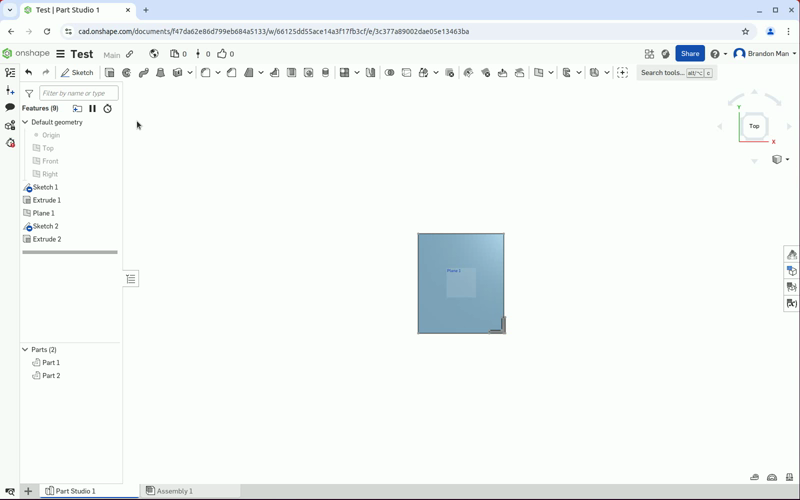
key(shift+h)
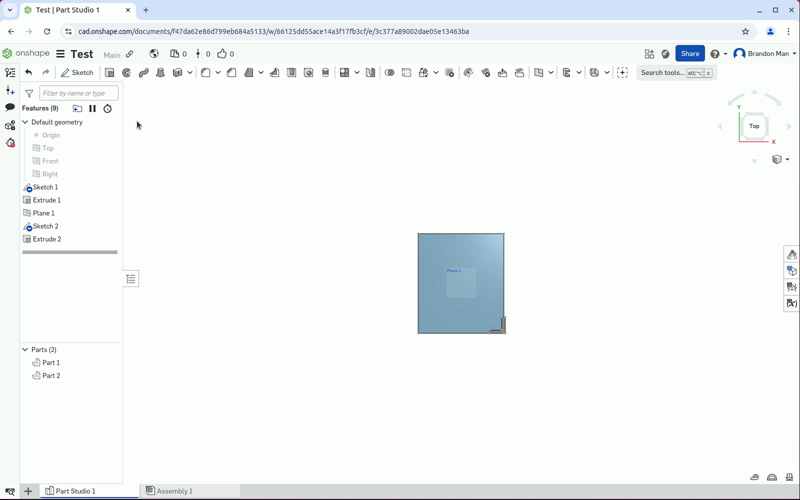
key(shift+7)
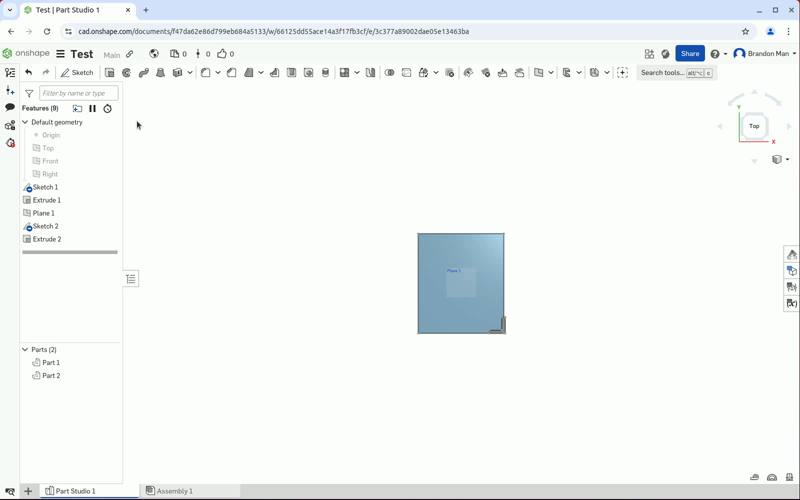
key(up, 3)
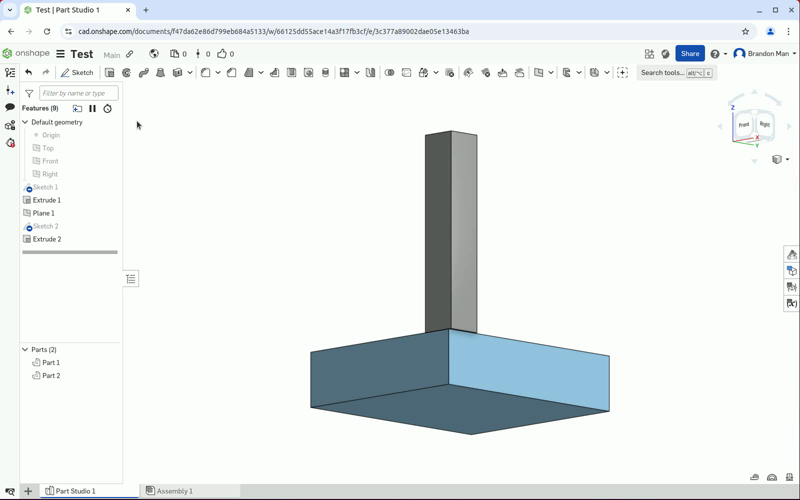
key(left, 3)
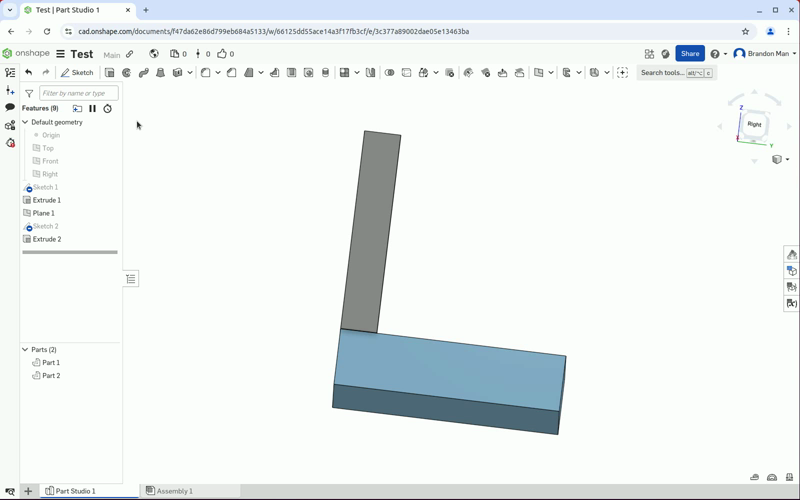
key(right, 3)
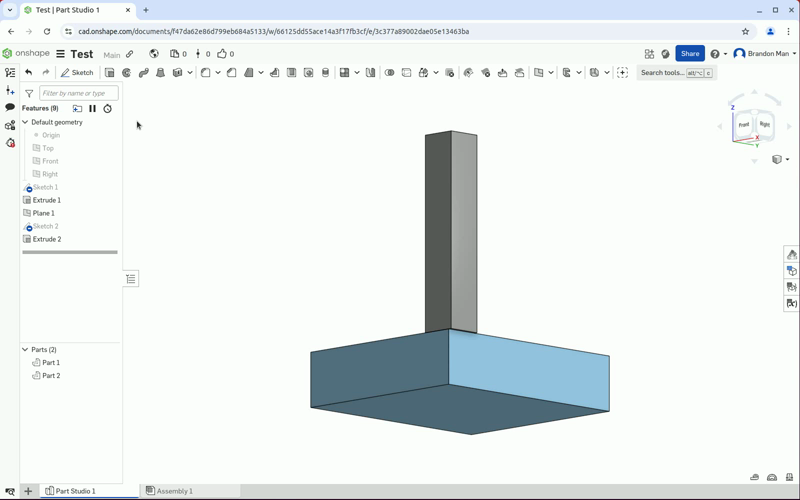
key(down, 3)
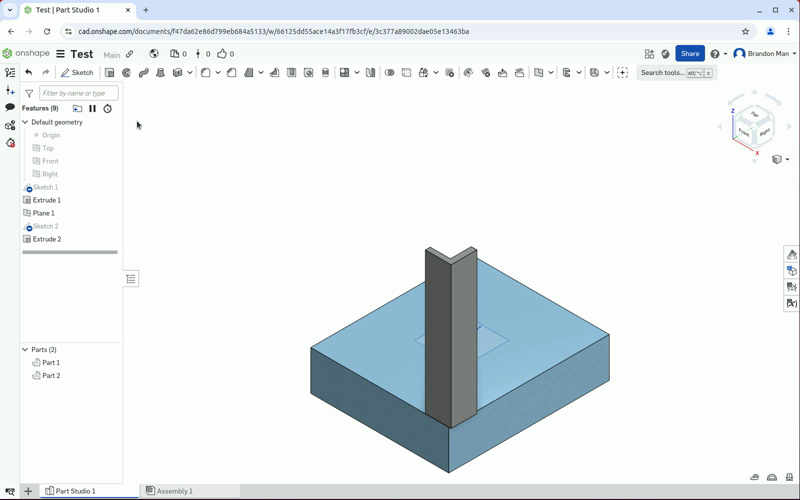
mouse_move(73, 189)
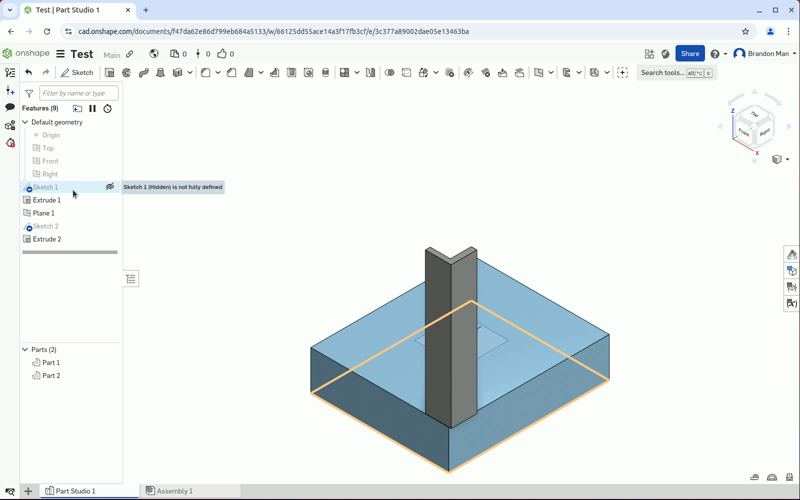
click(73, 189)